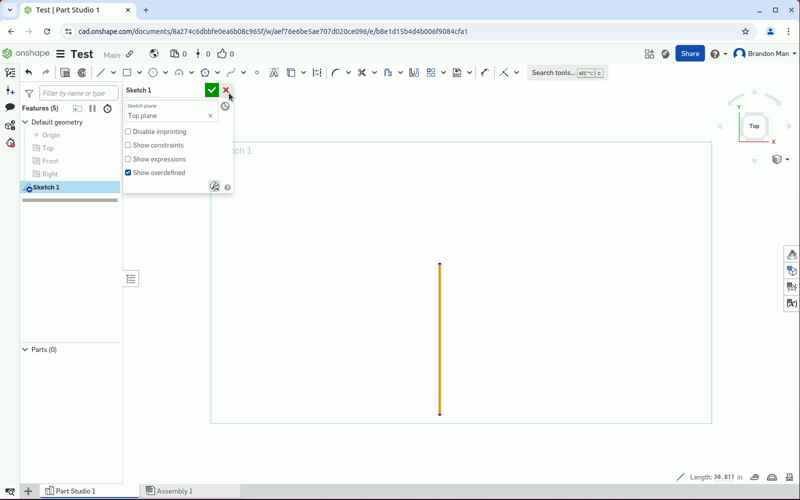
key(shift+h)
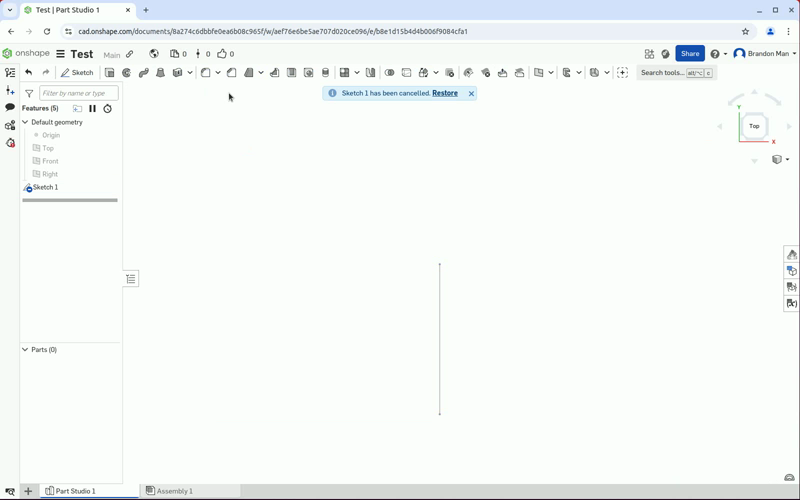
key(shift+s)
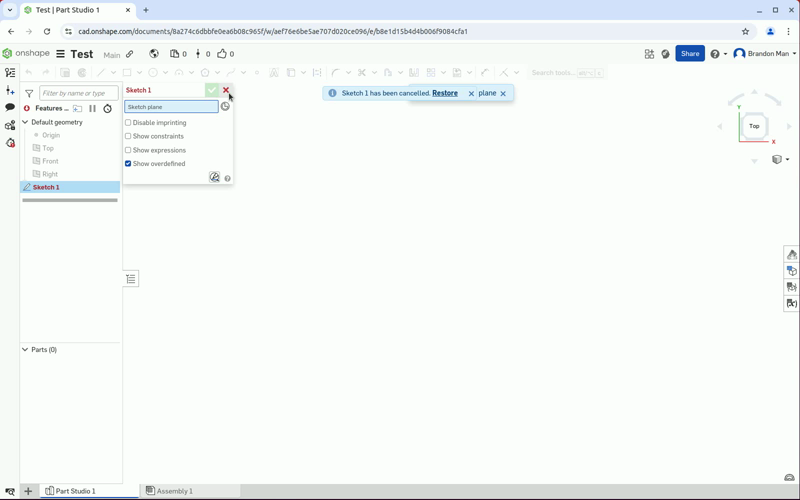
mouse_move(73, 150)
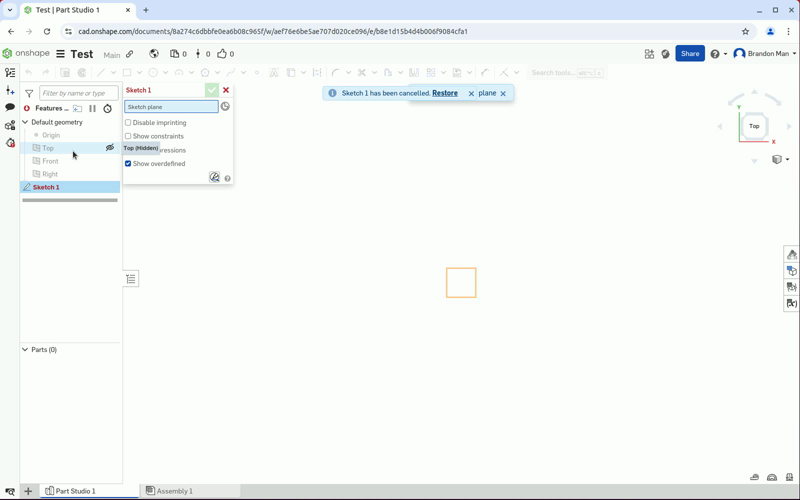
click(73, 150)
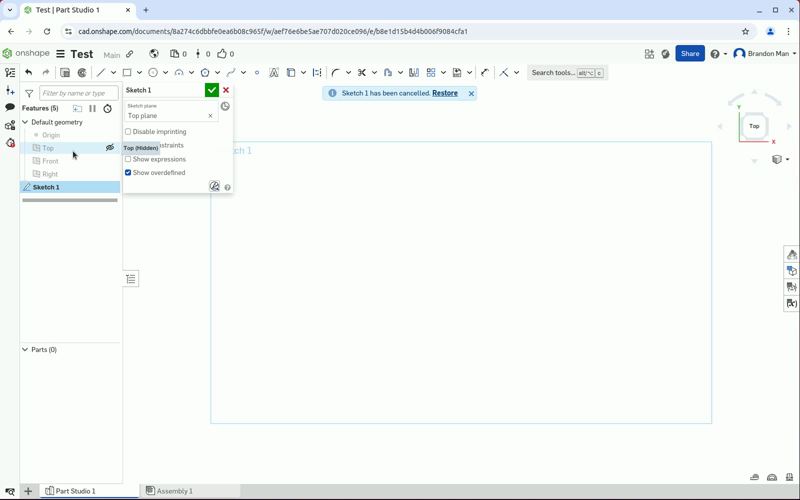
mouse_move(73, 352)
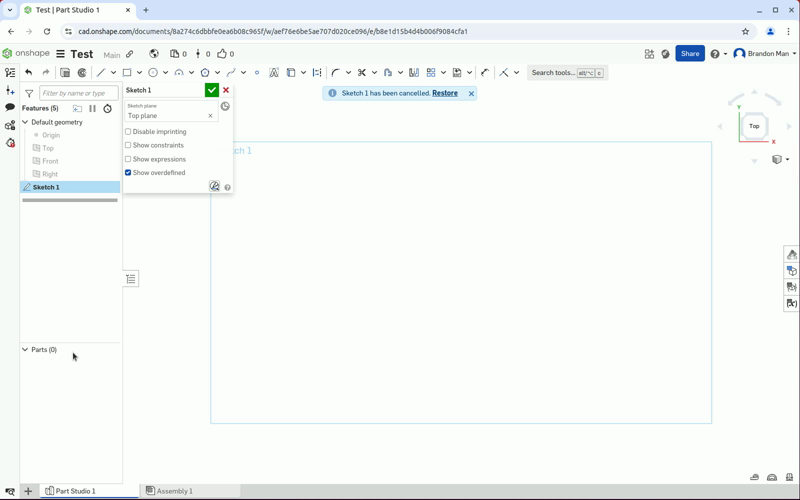
key(y)
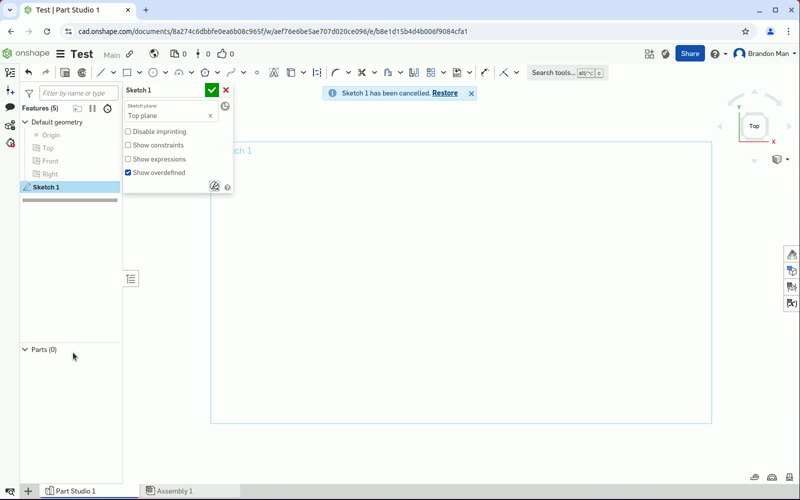
key(l)
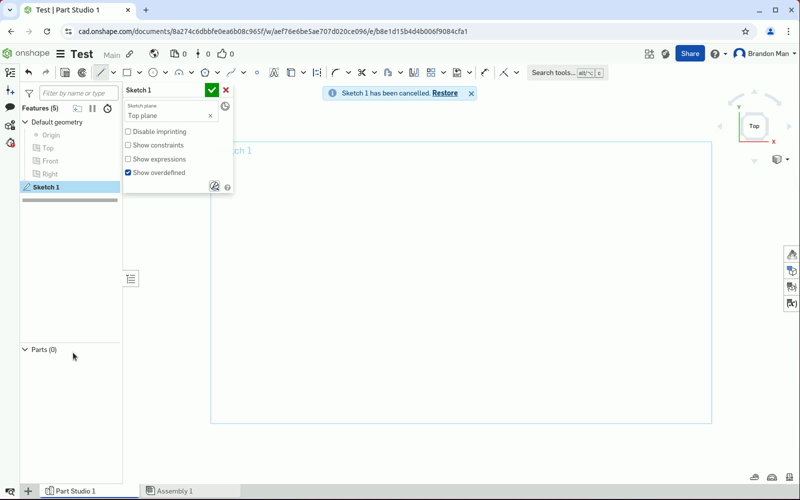
key_down(shift)
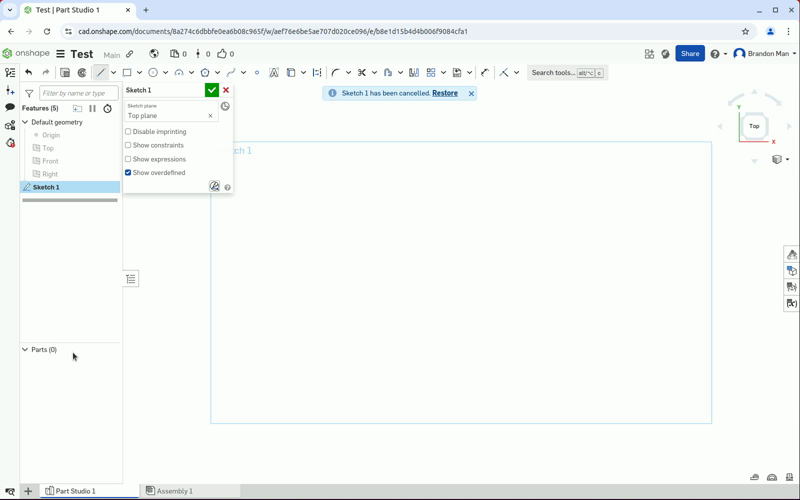
mouse_move(348, 258)
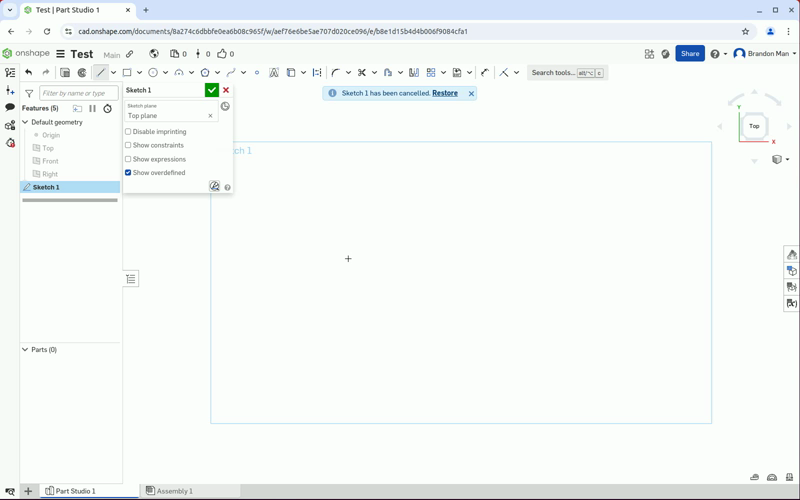
click(348, 258)
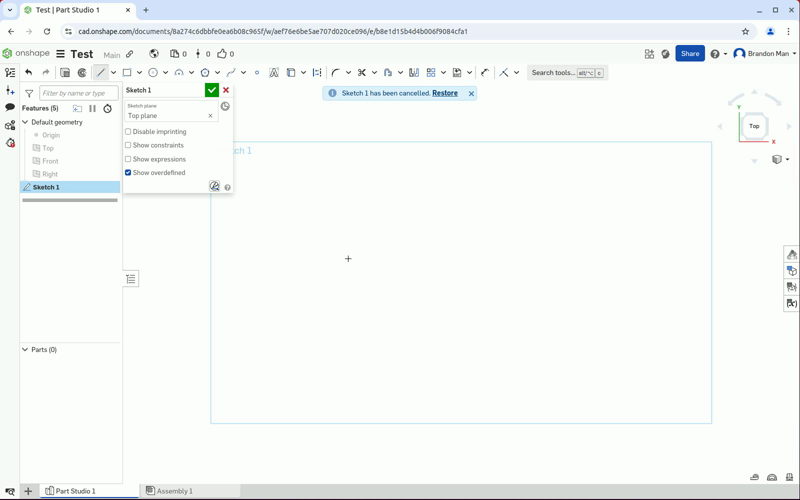
key_up(shift)
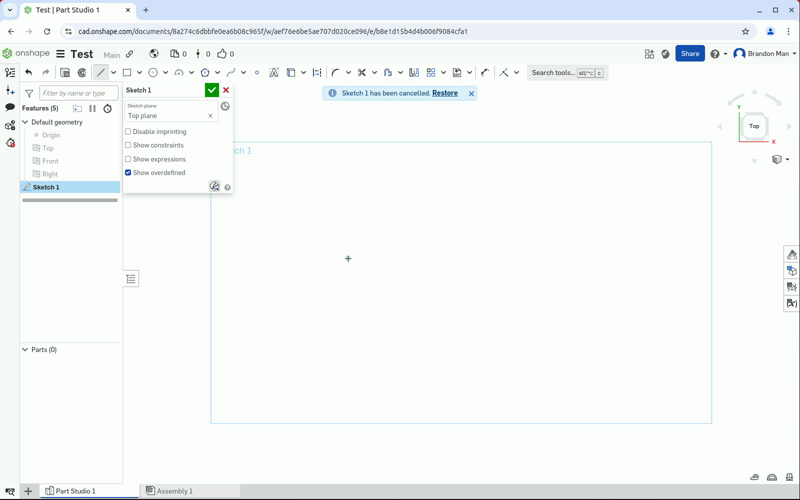
key_down(shift)
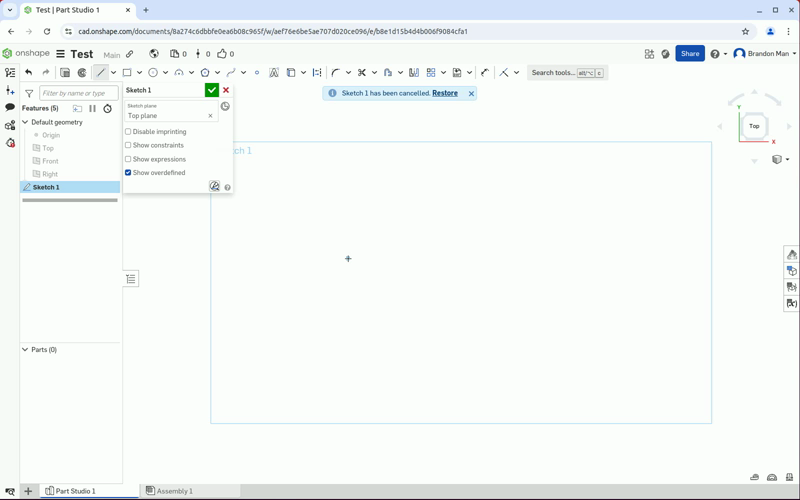
mouse_move(477, 333)
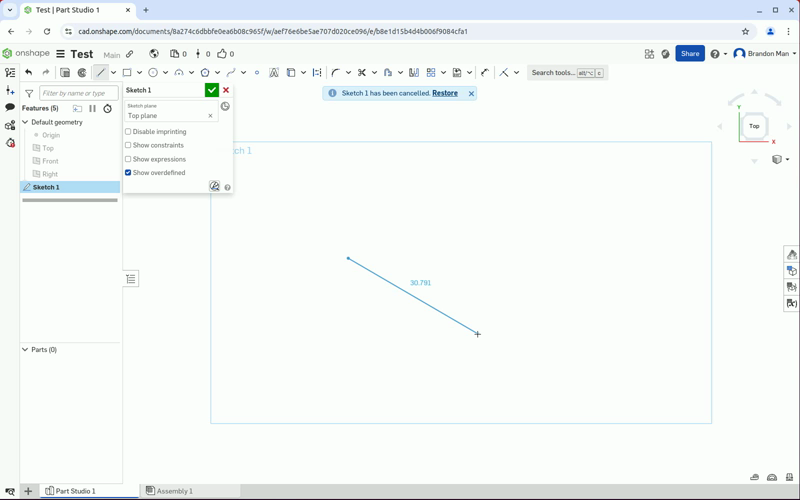
click(477, 333)
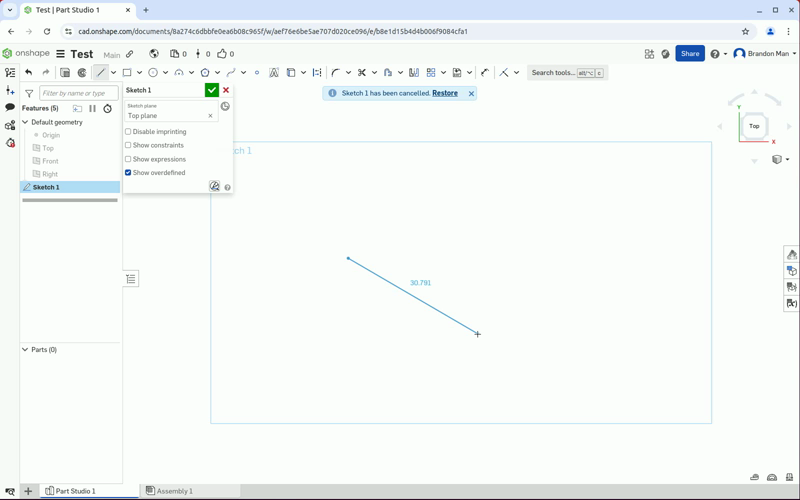
key_up(shift)
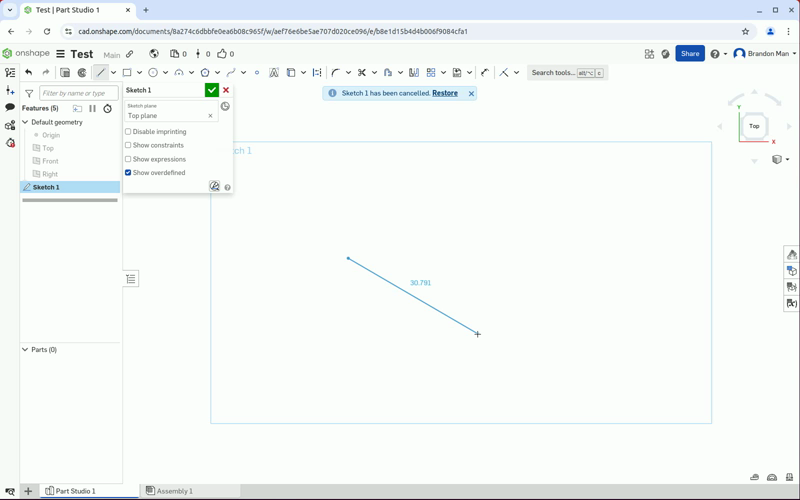
key_down(shift)
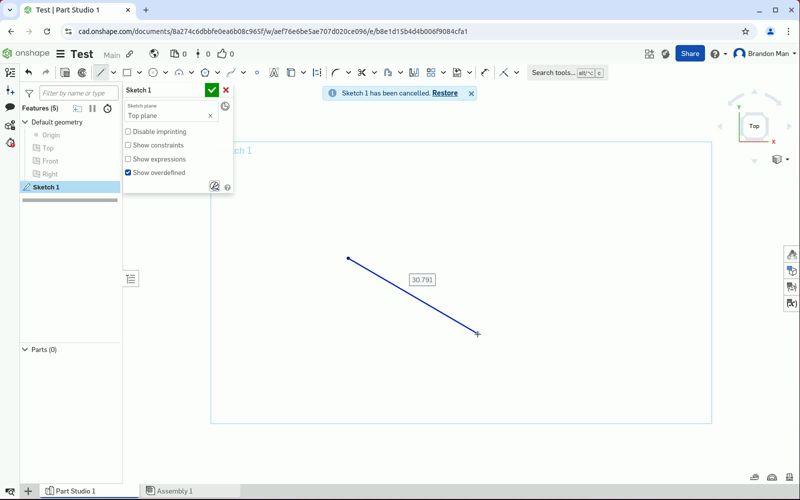
mouse_move(572, 333)
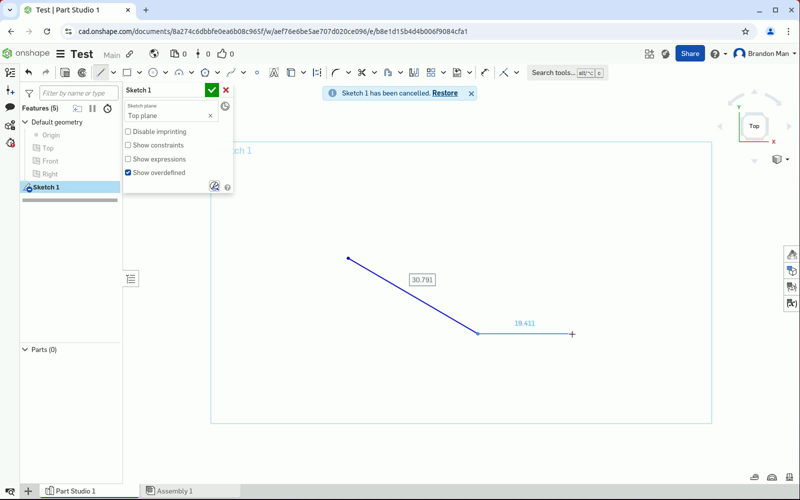
click(572, 333)
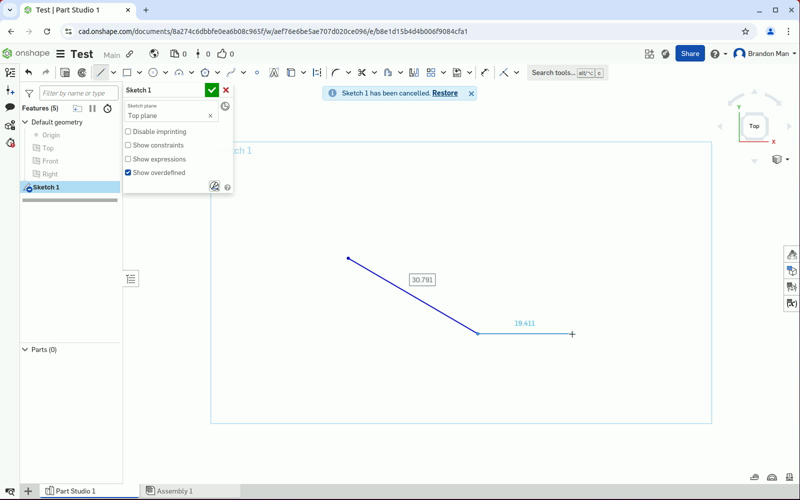
key_up(shift)
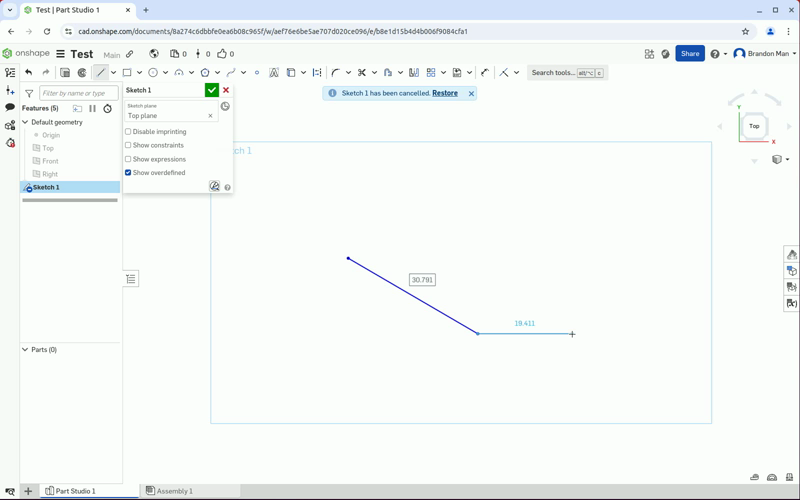
key_down(shift)
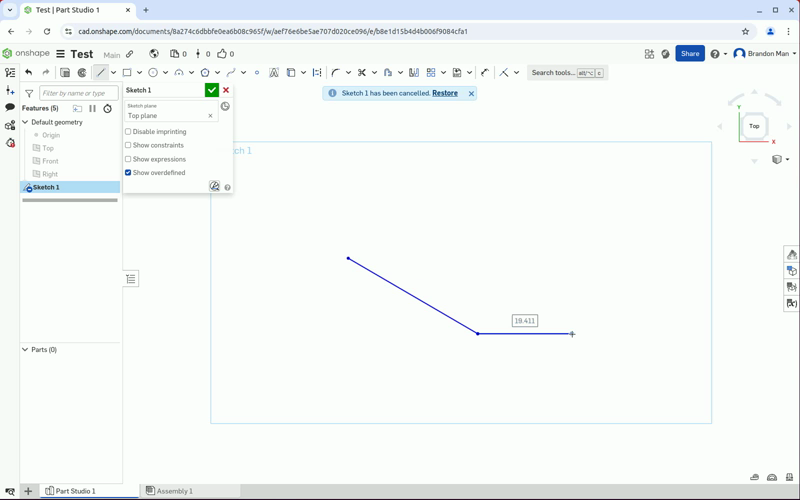
mouse_move(572, 232)
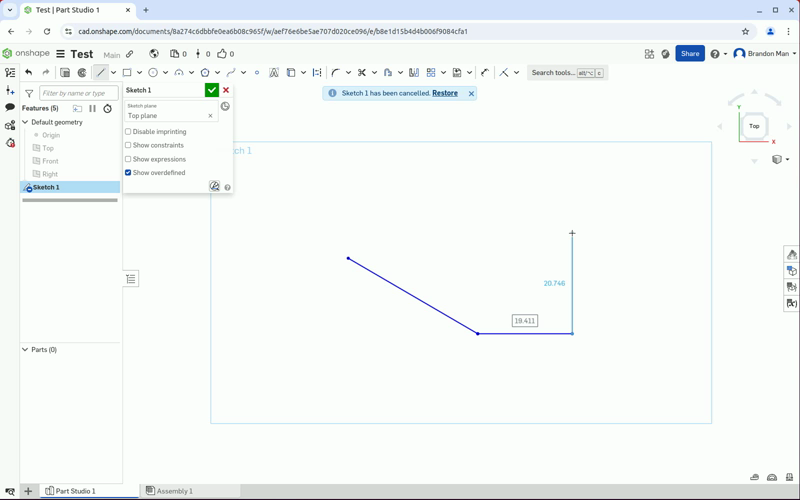
click(572, 232)
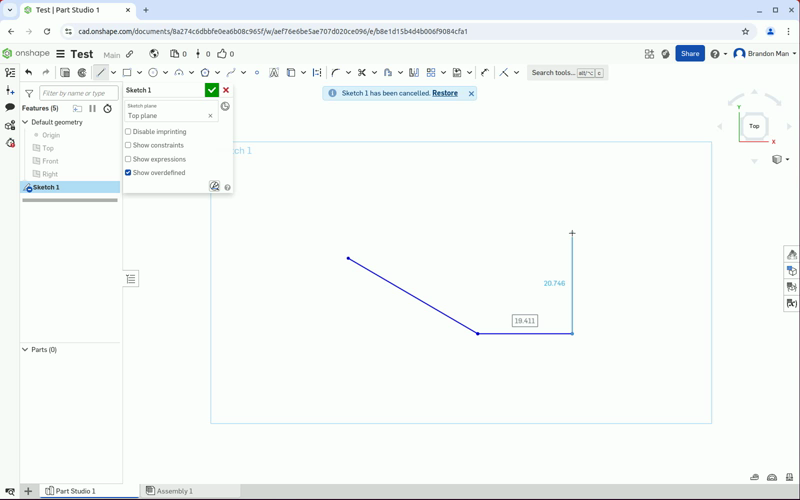
key_up(shift)
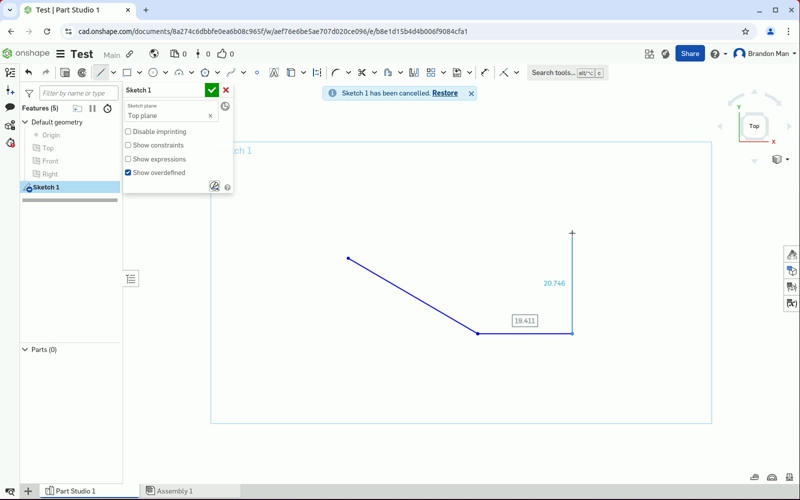
key_down(shift)
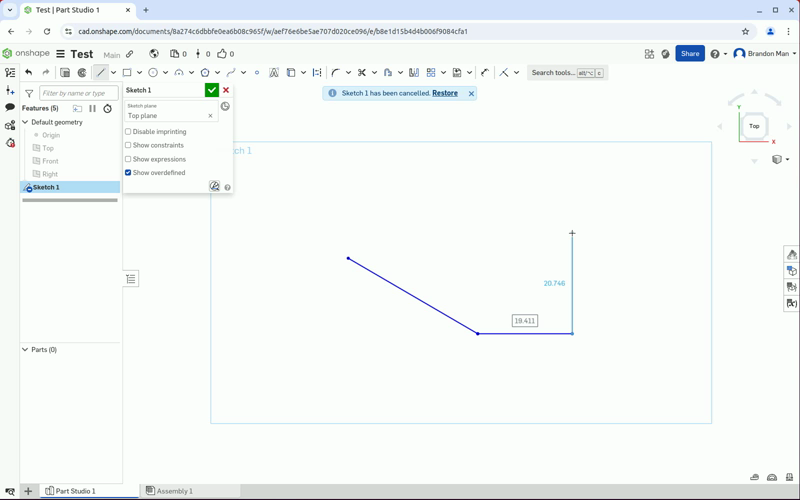
mouse_move(473, 232)
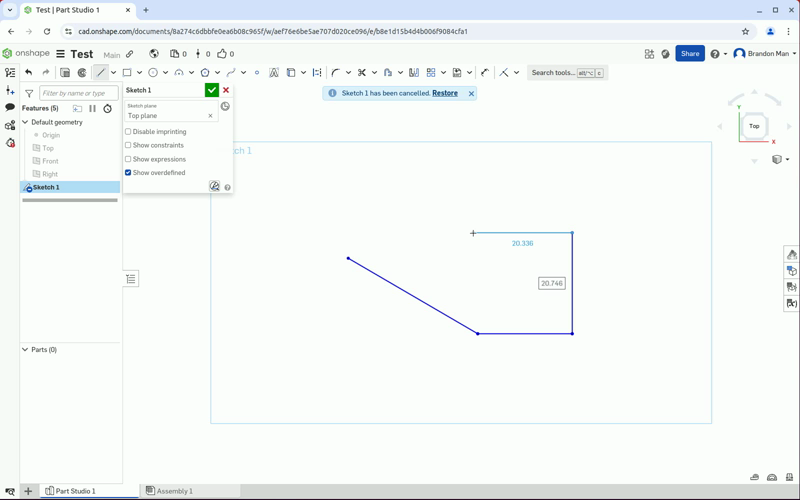
click(473, 232)
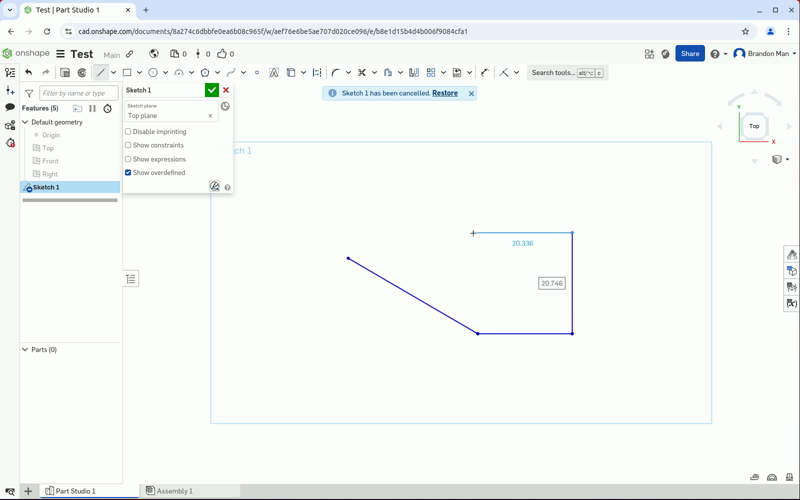
key_up(shift)
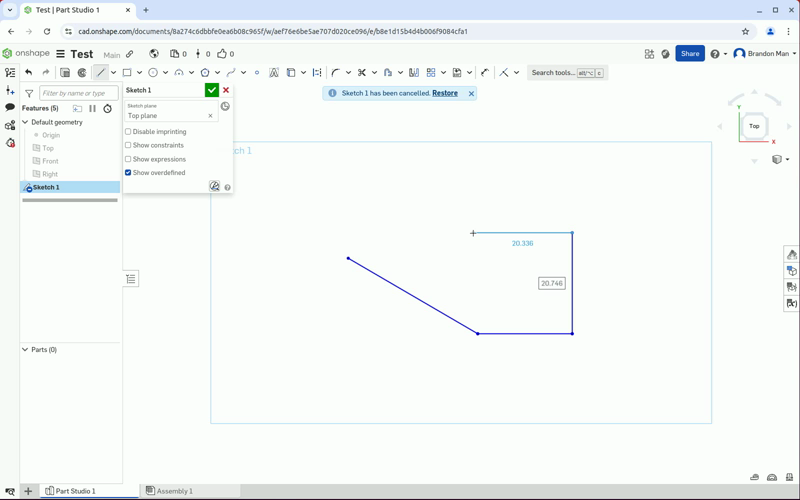
key_down(shift)
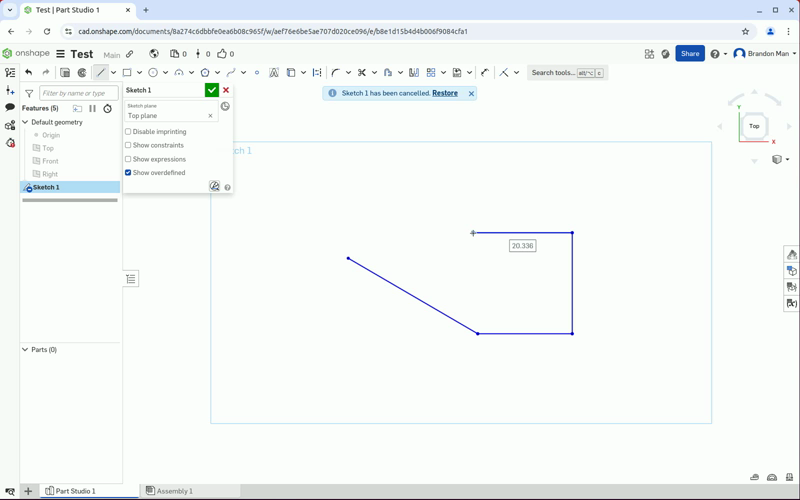
mouse_move(503, 232)
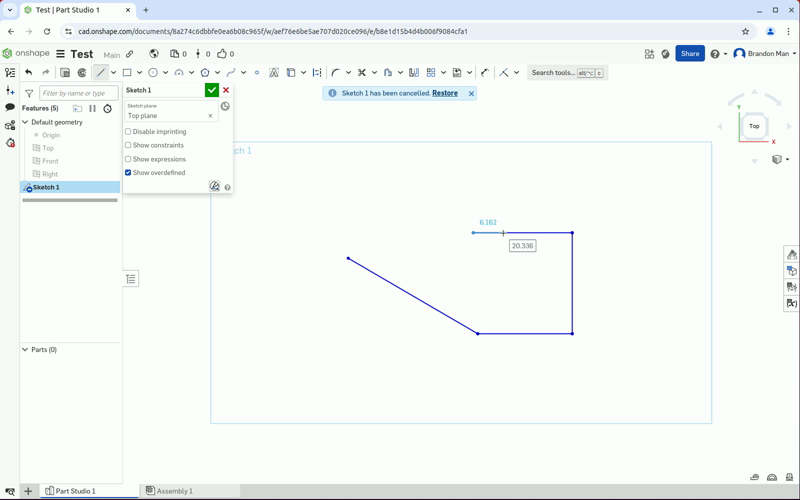
mouse_move(423, 232)
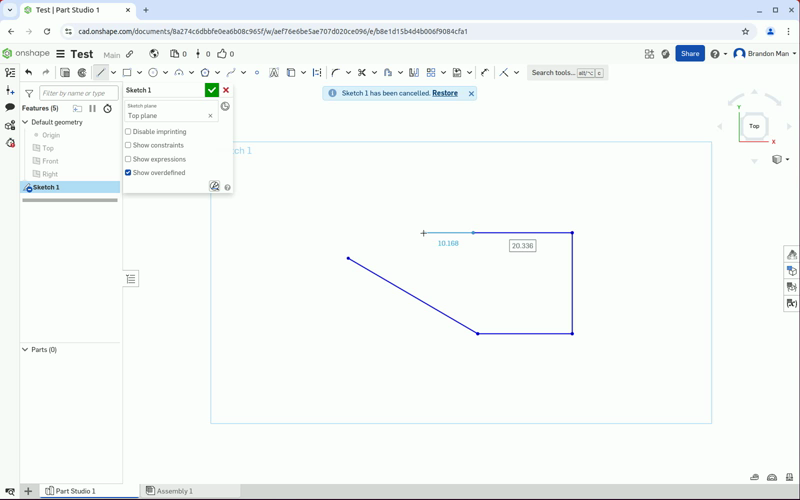
click(423, 232)
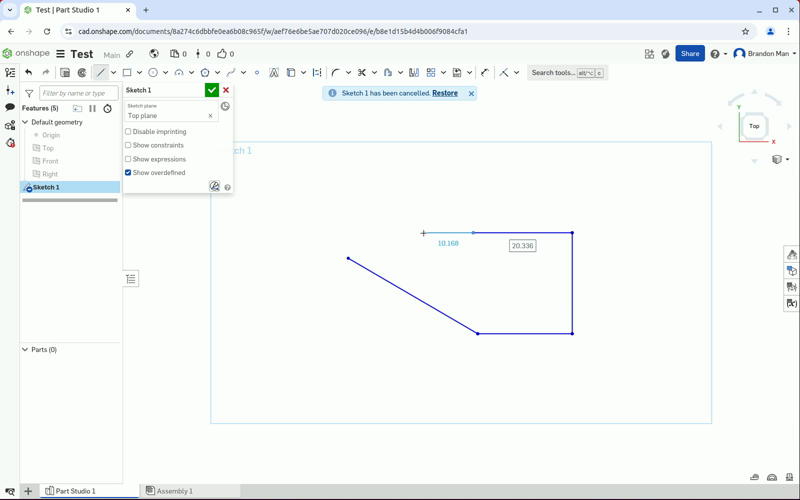
key_up(shift)
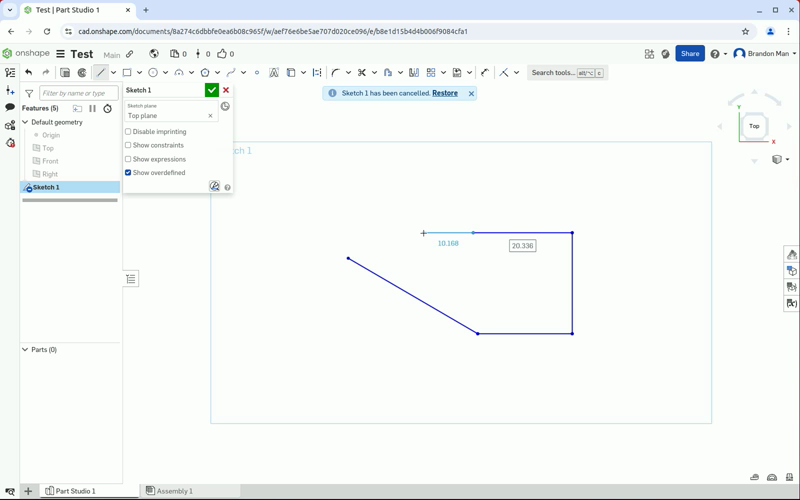
key_down(shift)
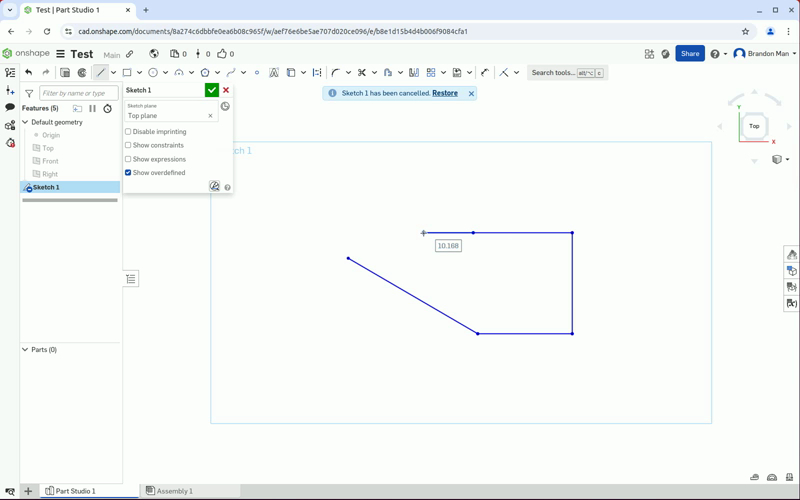
mouse_move(348, 232)
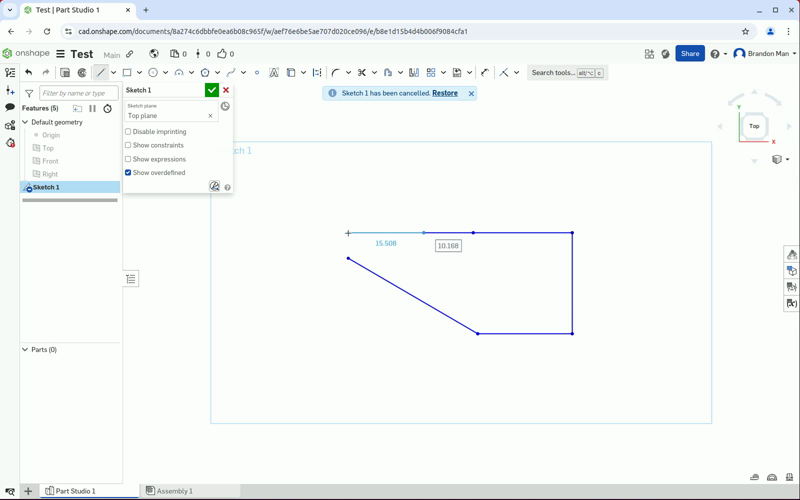
click(348, 232)
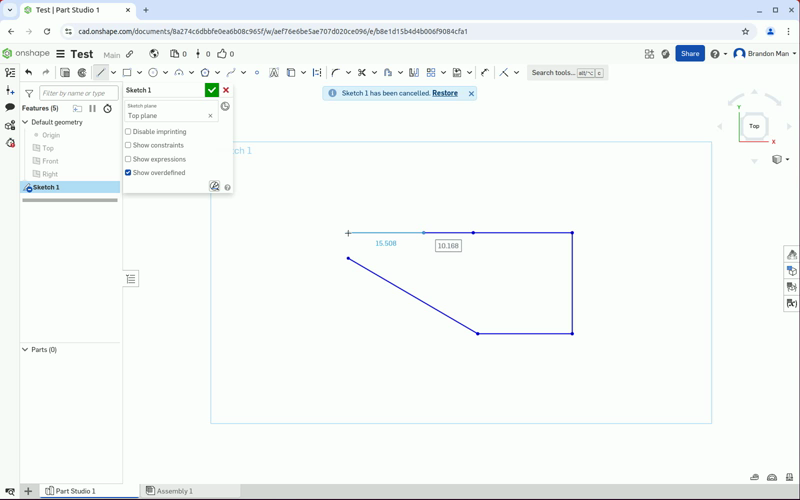
key_up(shift)
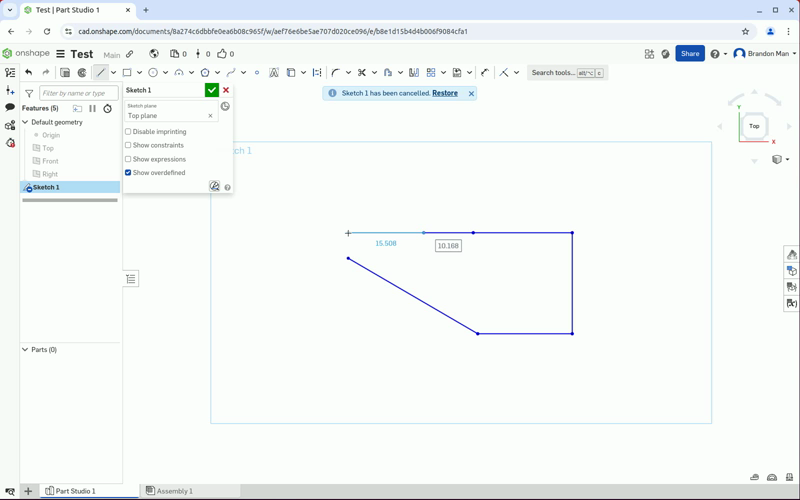
mouse_move(378, 232)
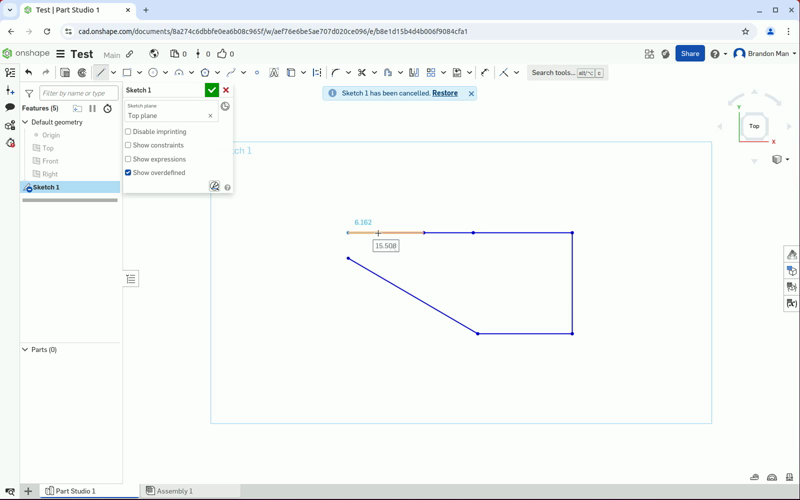
key_down(shift)
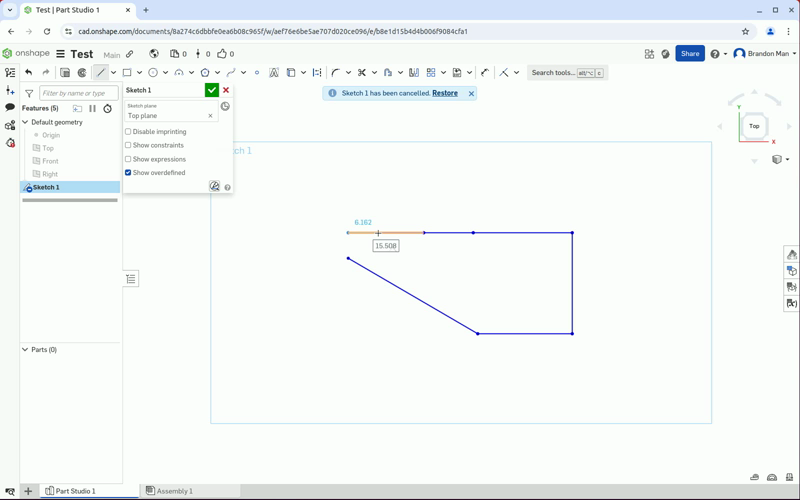
mouse_move(348, 258)
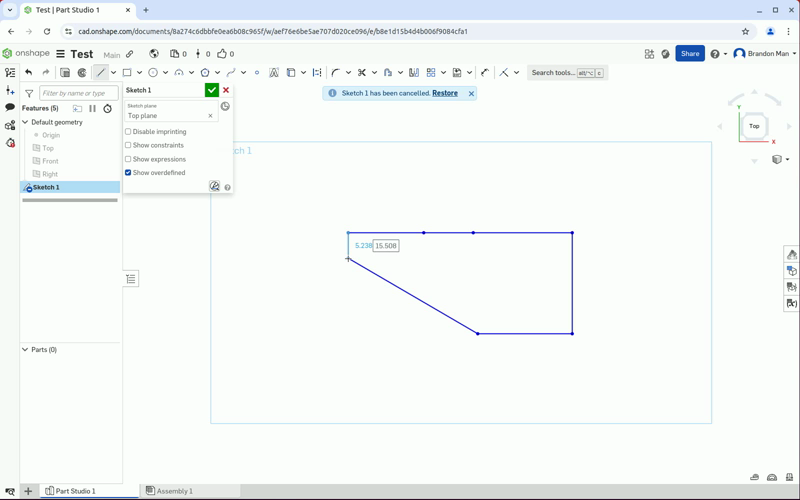
key_up(shift)
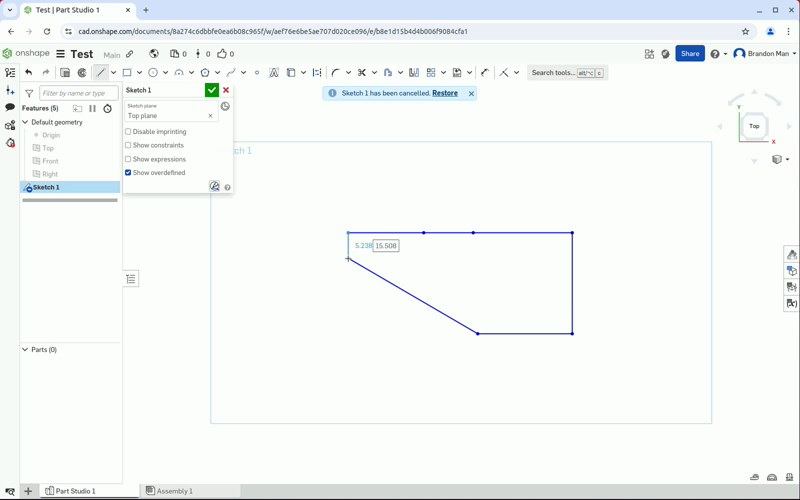
click(348, 258)
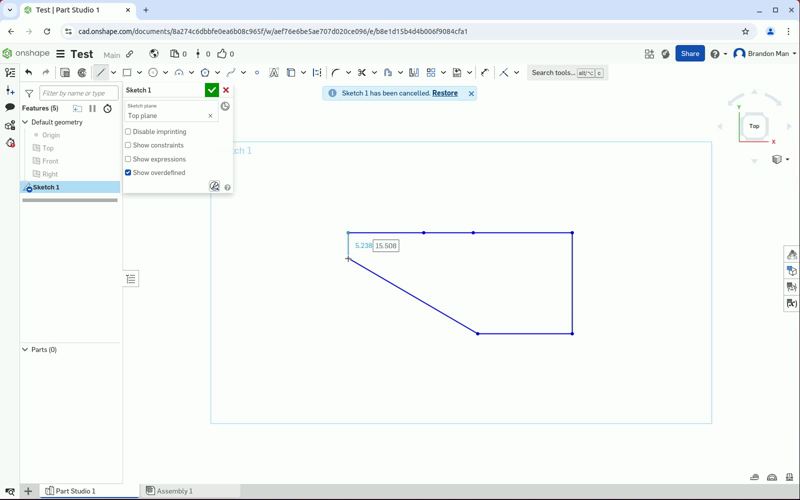
key(esc)
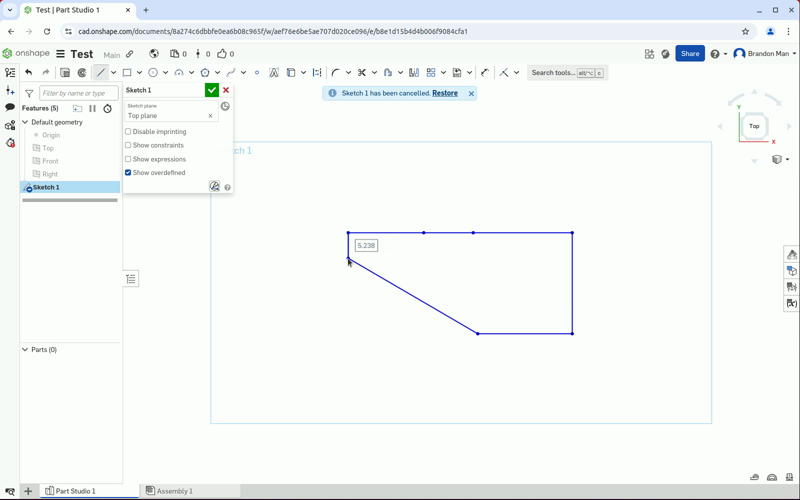
mouse_move(366, 253)
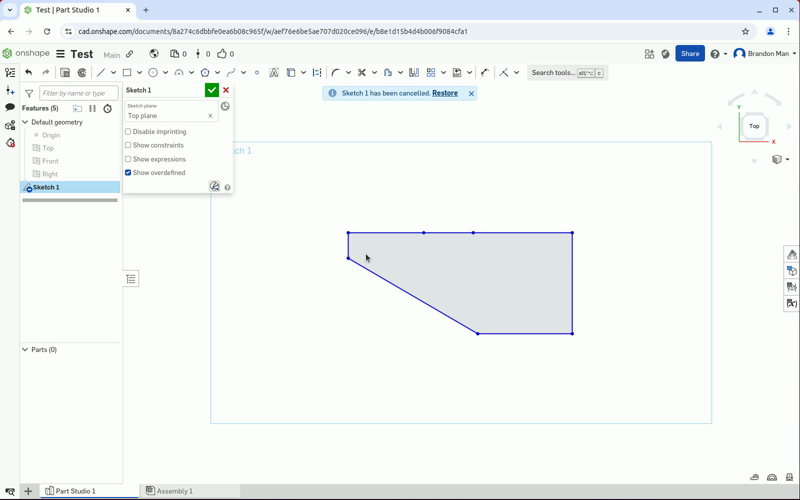
click(366, 253)
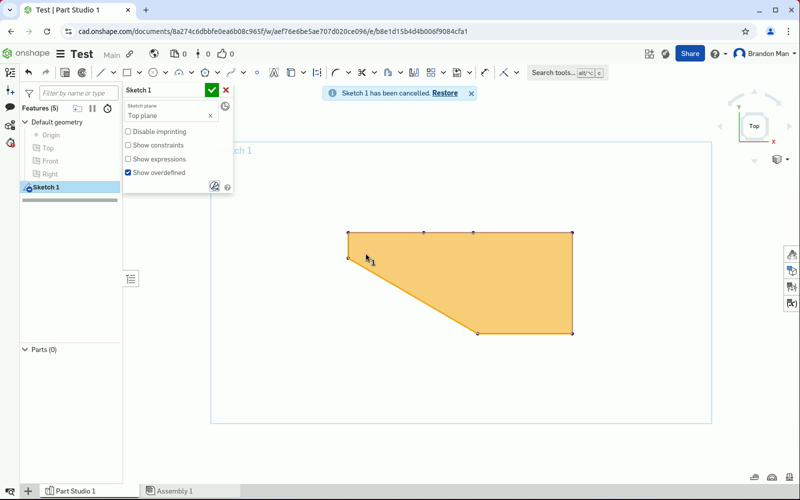
mouse_move(73, 352)
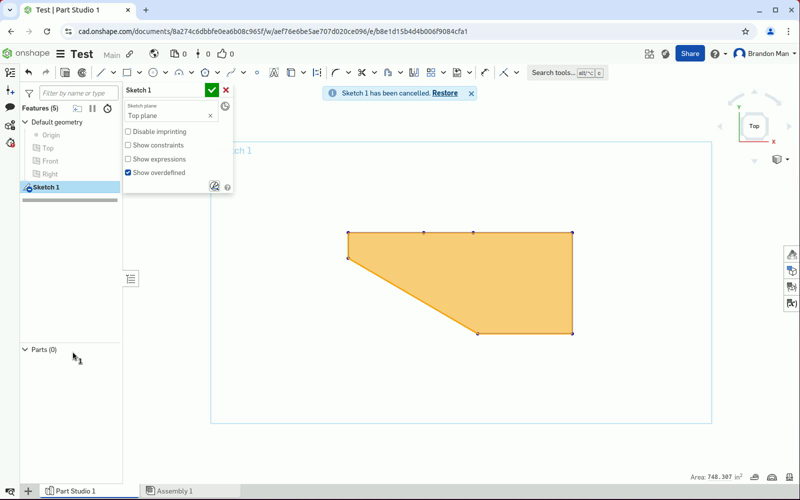
key(shift+y)
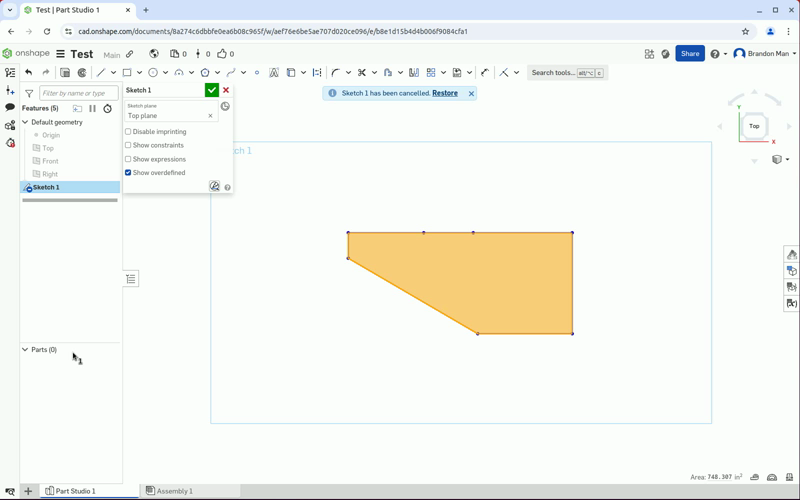
key(shift+e)
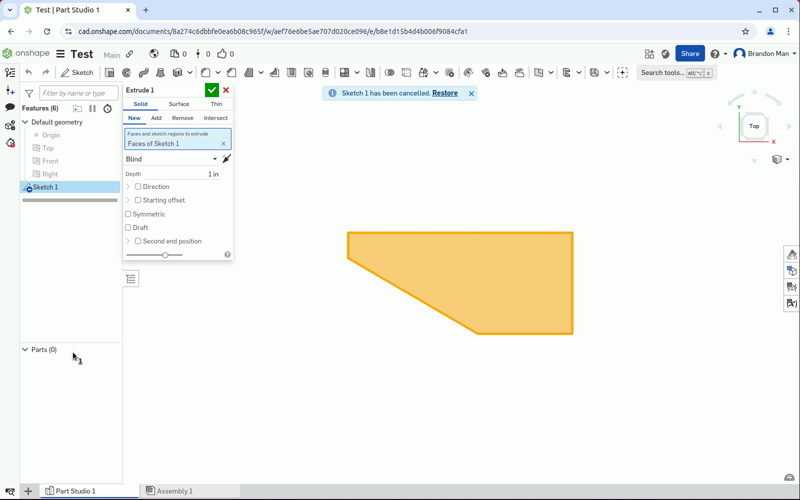
mouse_move(143, 106)
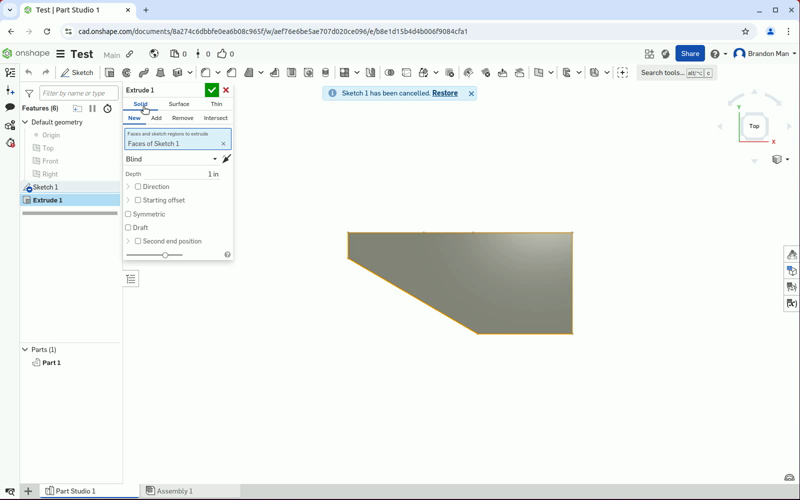
click(143, 106)
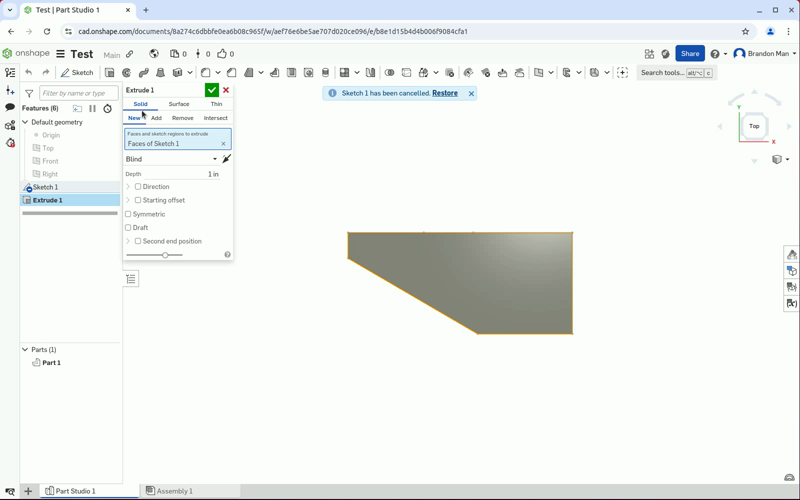
mouse_move(137, 120)
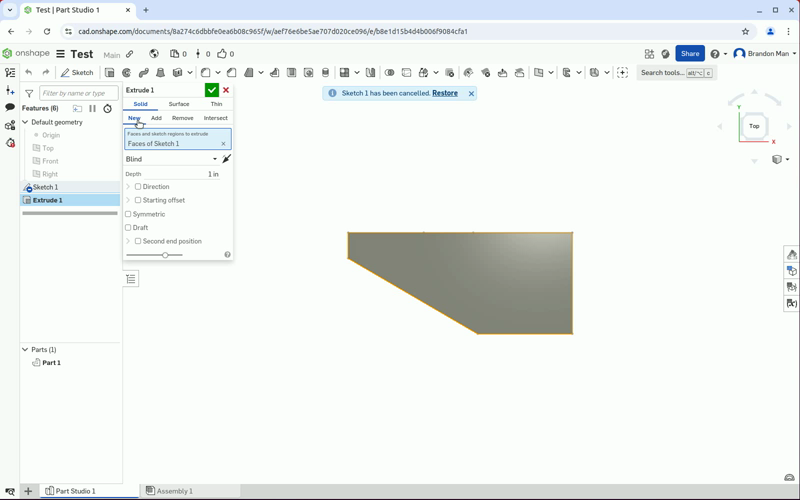
click(137, 120)
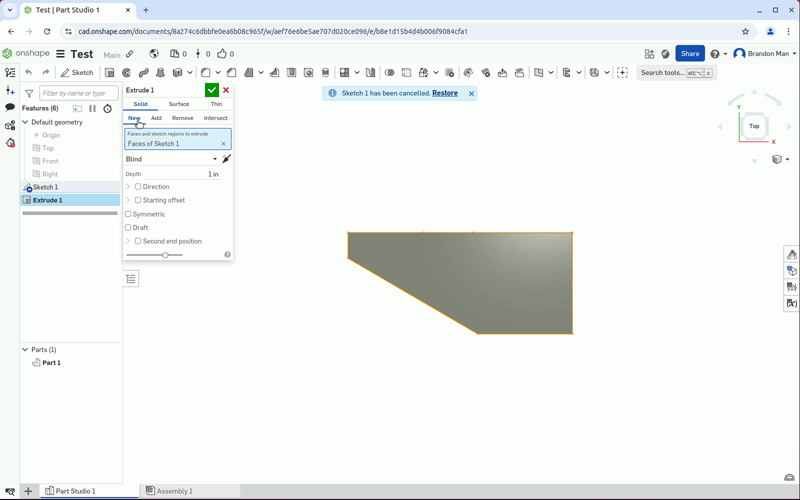
key(tab, 4)
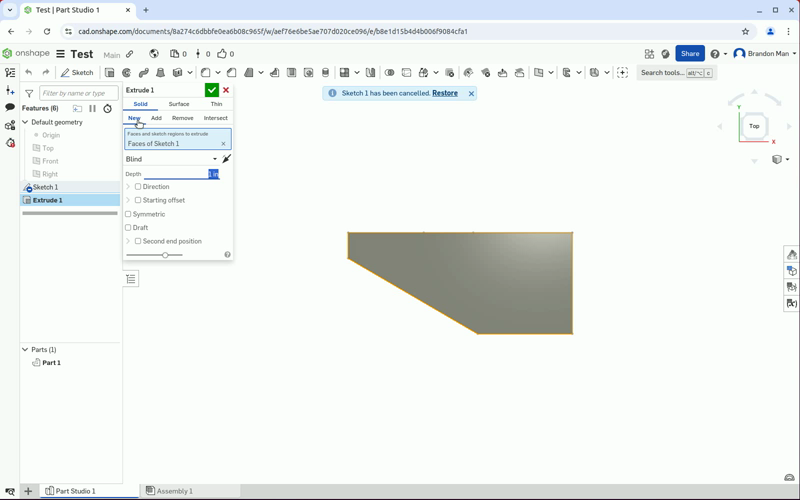
text(5.055)
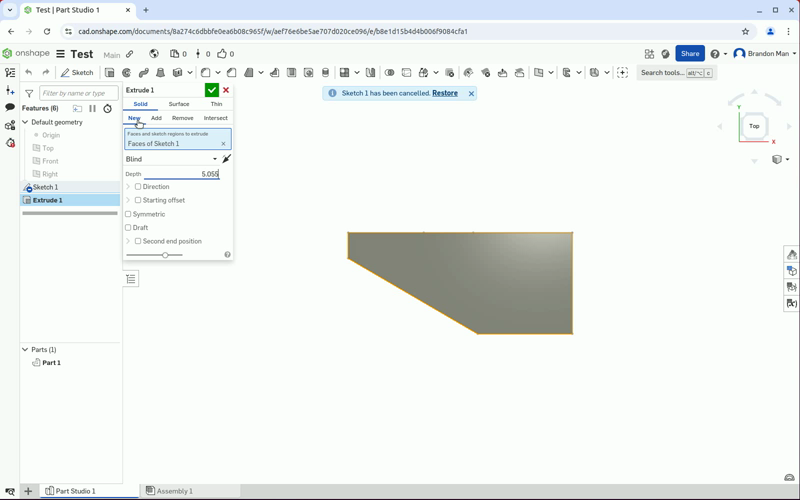
key(enter)
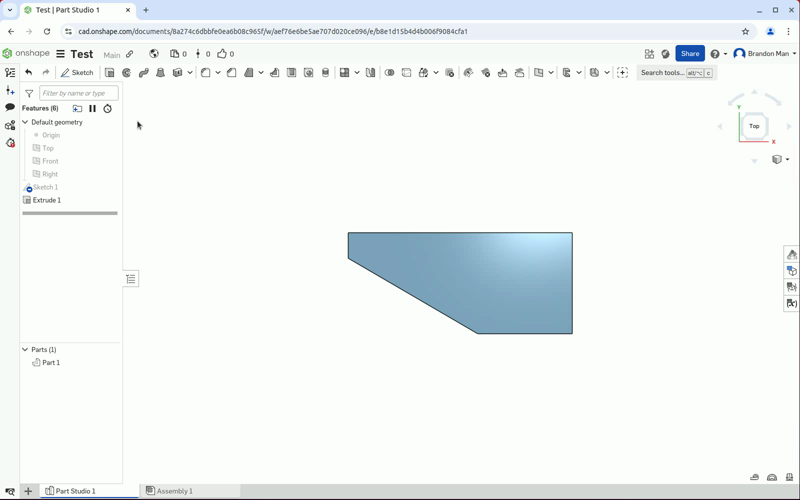
key(shift+h)
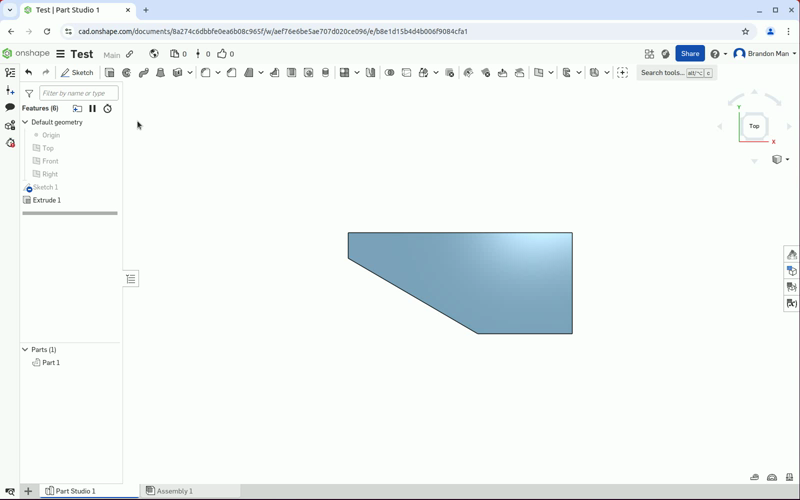
key(shift+h)
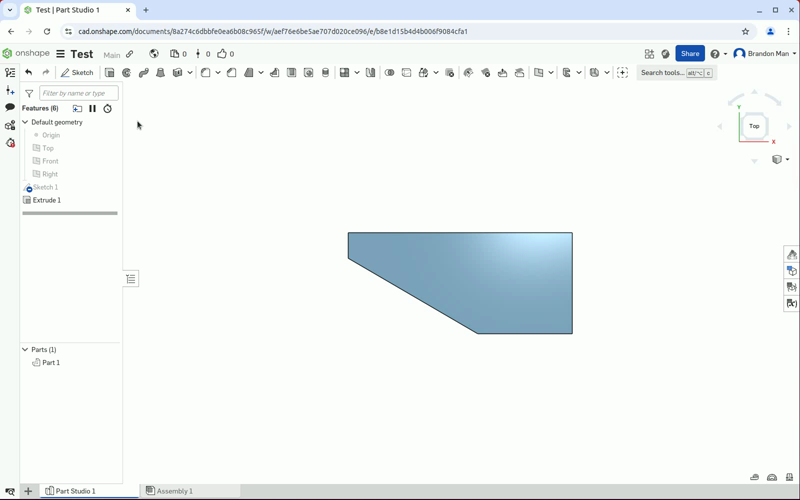
mouse_move(73, 189)
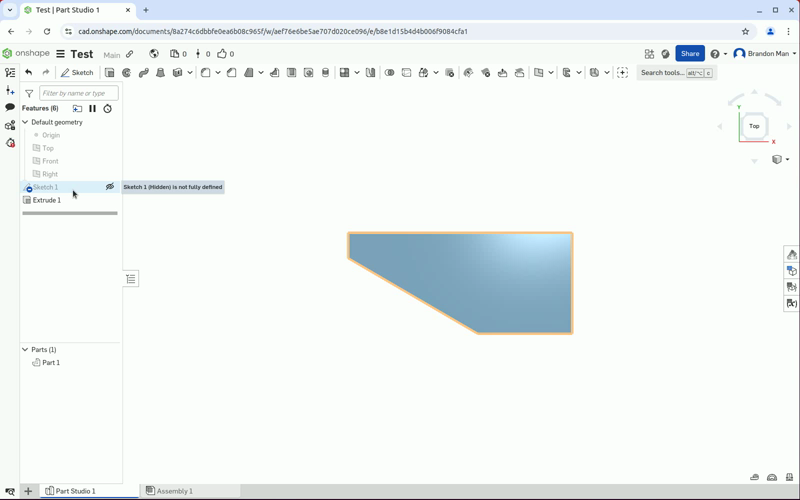
click(73, 189)
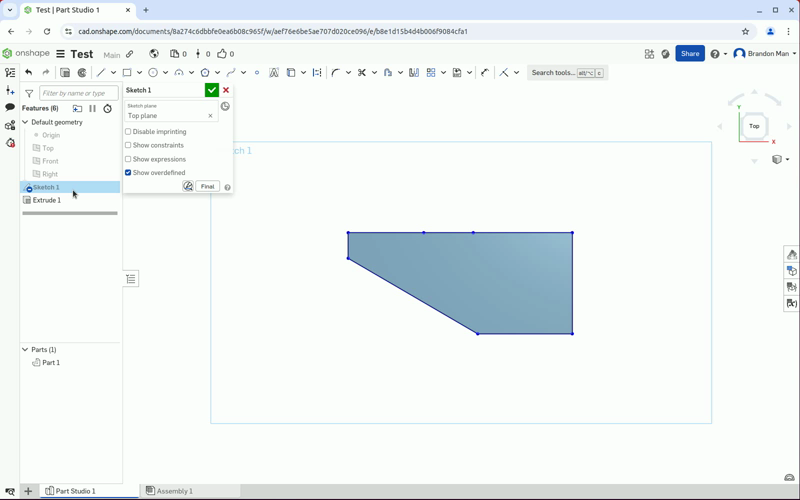
mouse_move(229, 92)
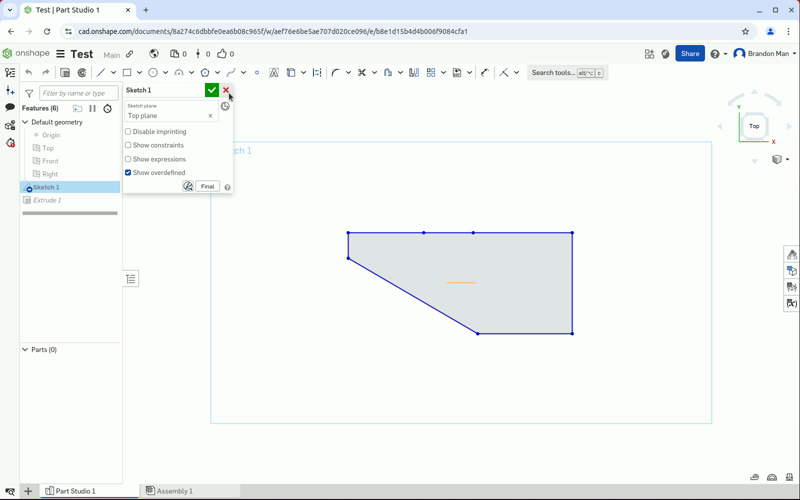
click(229, 92)
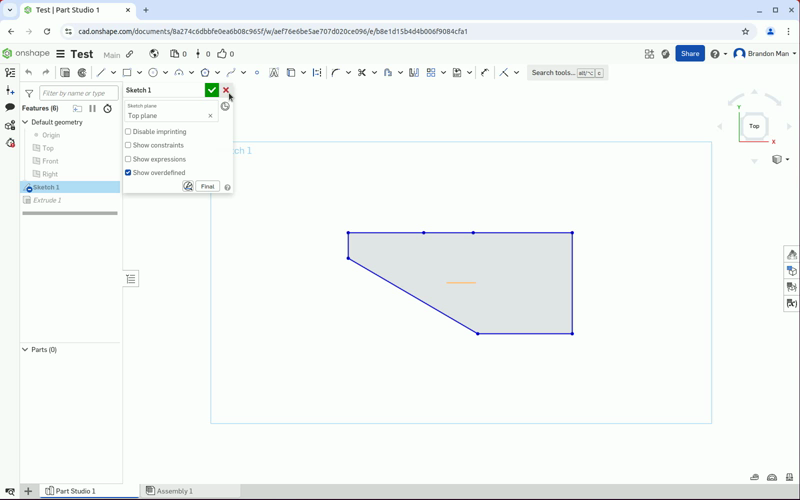
key(shift+s)
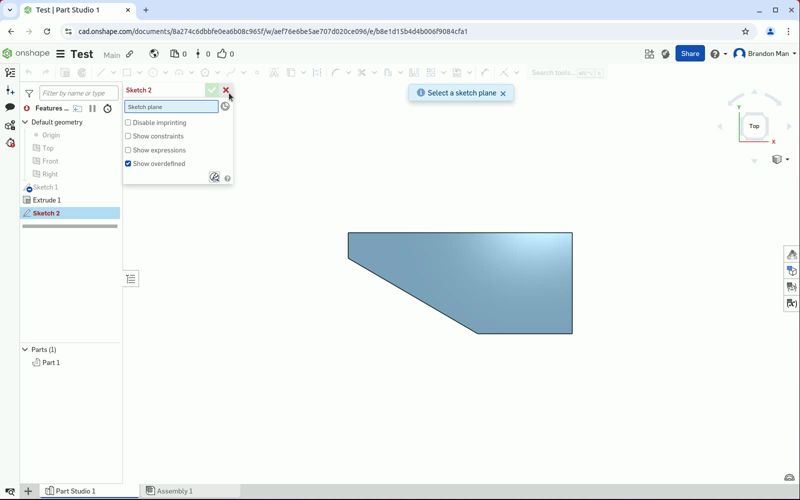
mouse_move(73, 150)
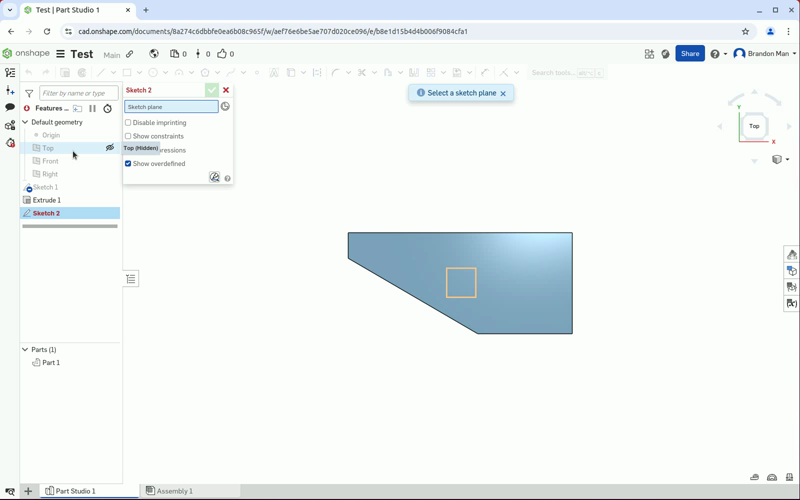
click(73, 150)
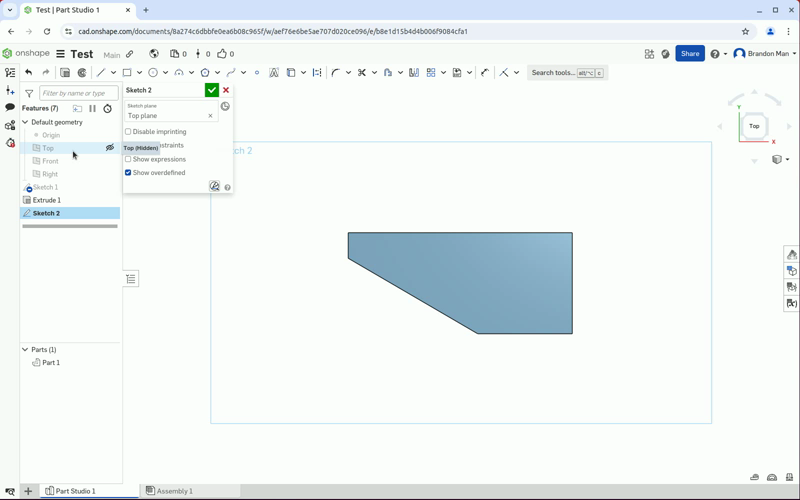
mouse_move(73, 352)
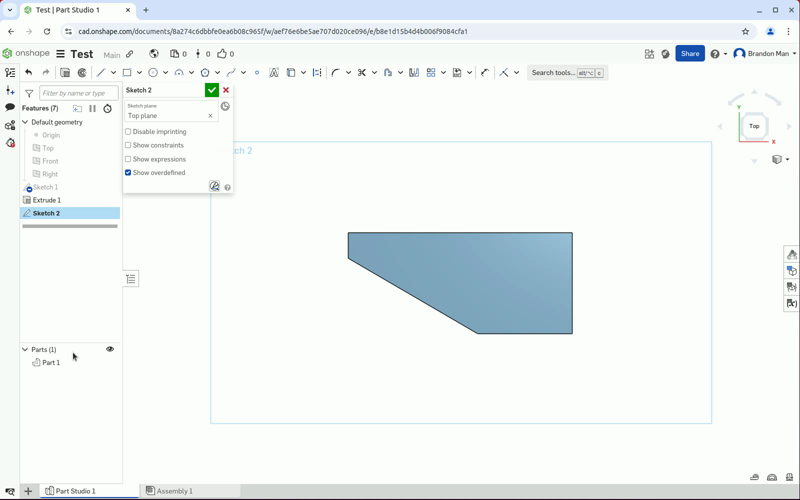
key(y)
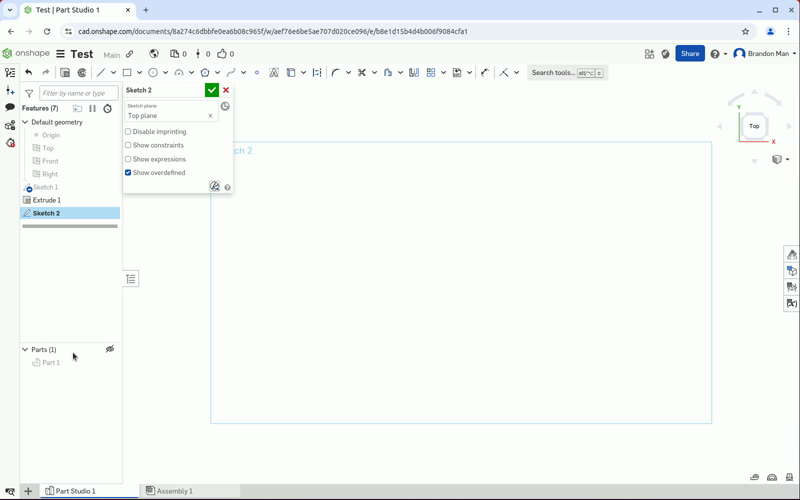
key(l)
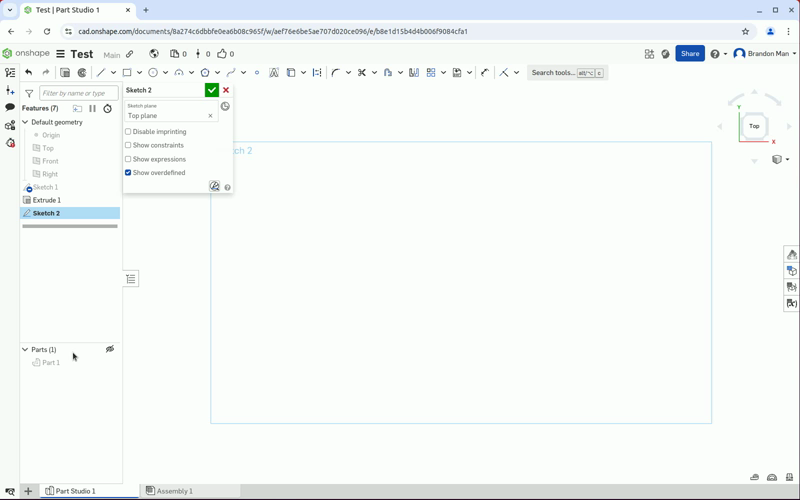
key_down(shift)
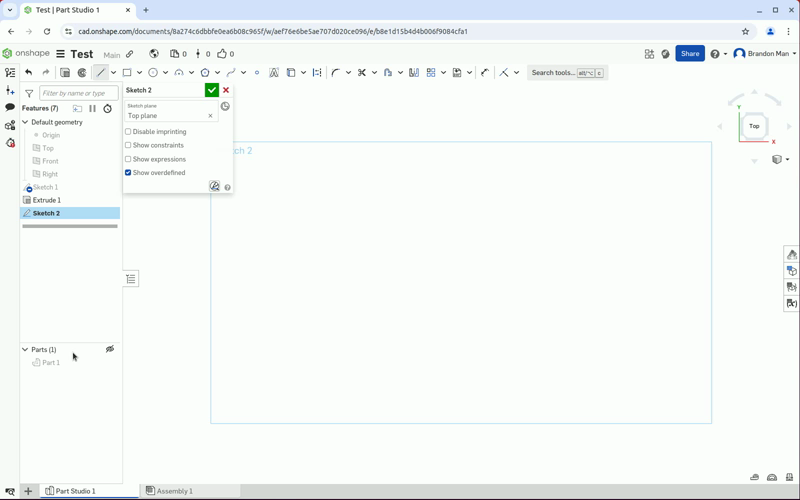
mouse_move(423, 232)
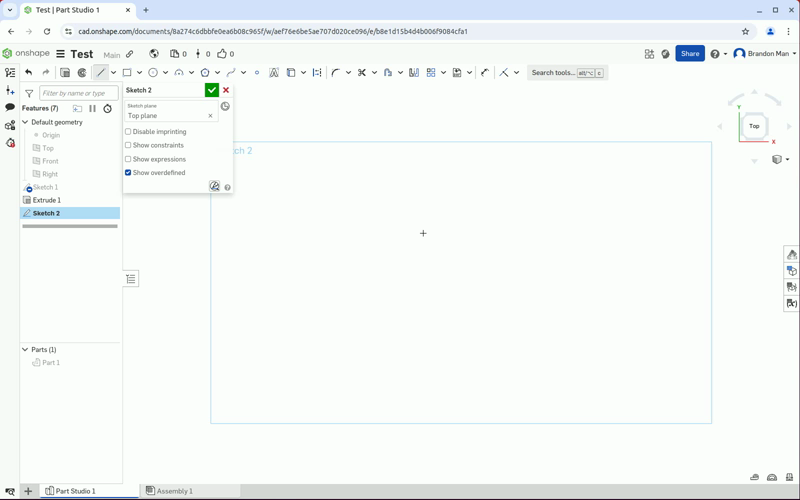
click(423, 232)
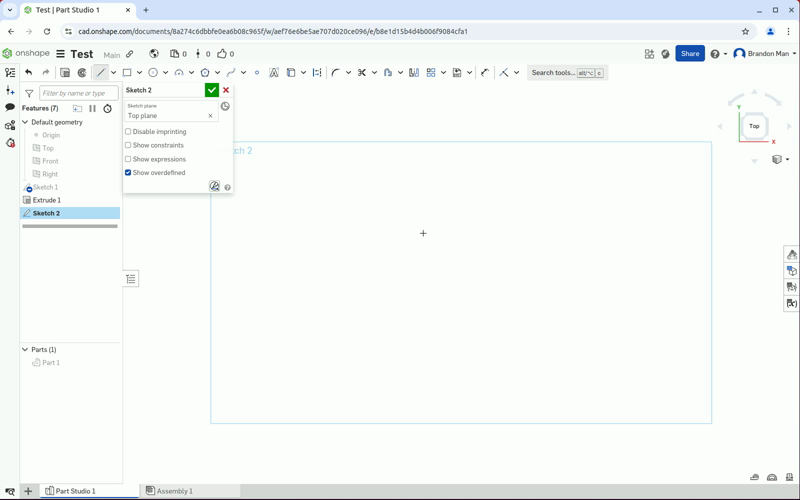
key_up(shift)
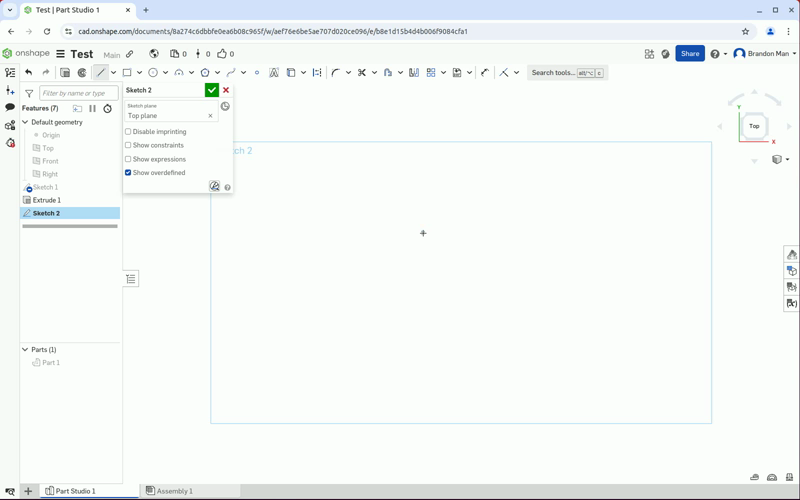
key_down(shift)
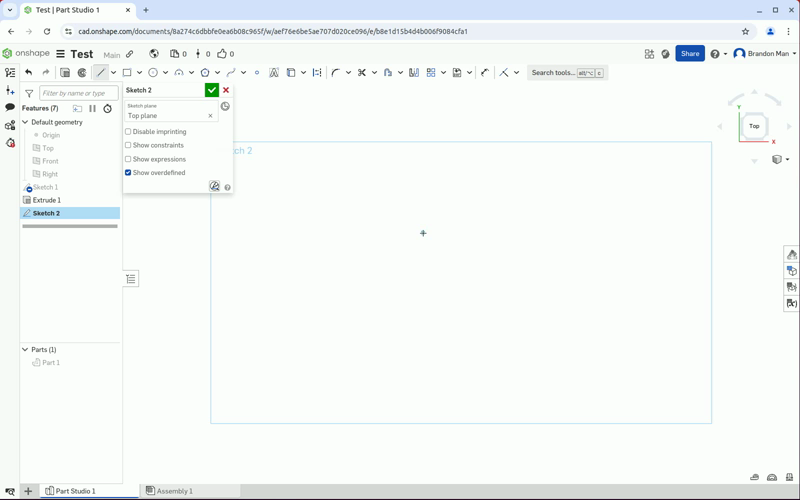
mouse_move(453, 232)
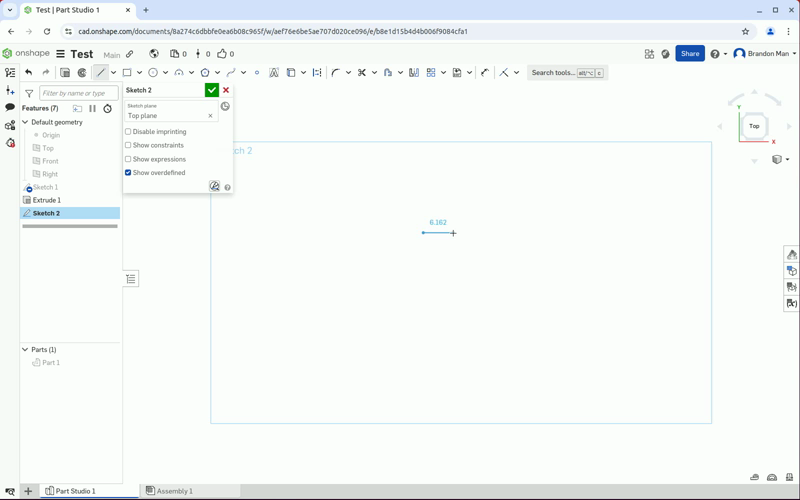
mouse_move(474, 232)
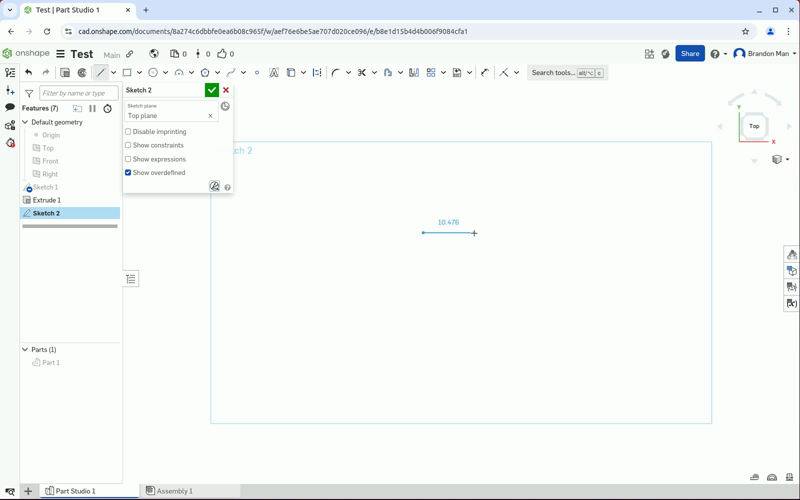
click(474, 232)
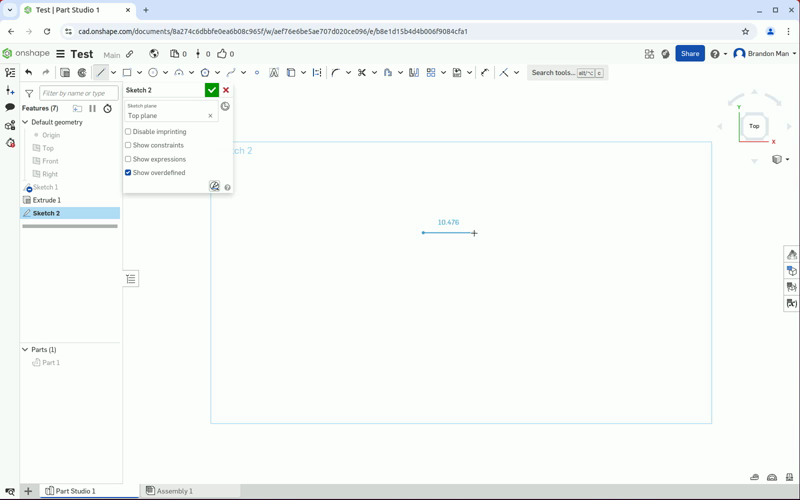
key_up(shift)
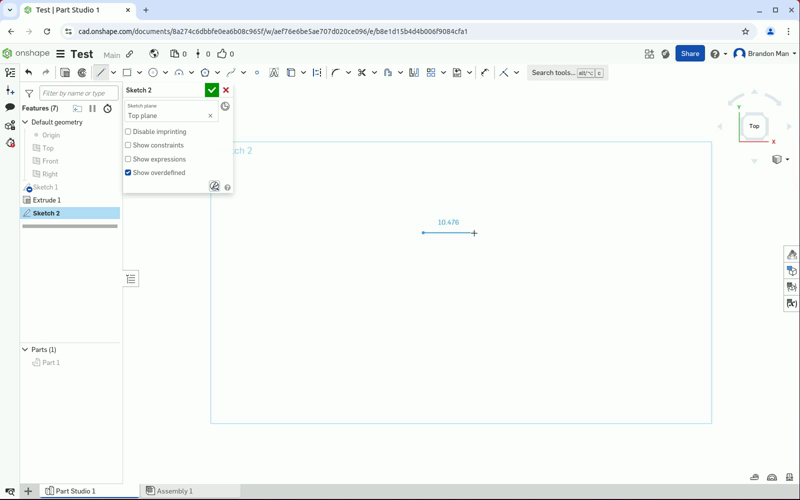
key_down(shift)
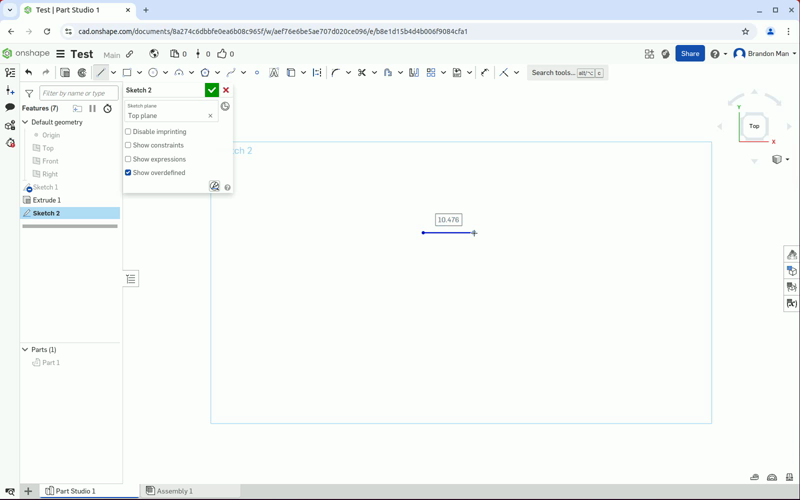
mouse_move(504, 232)
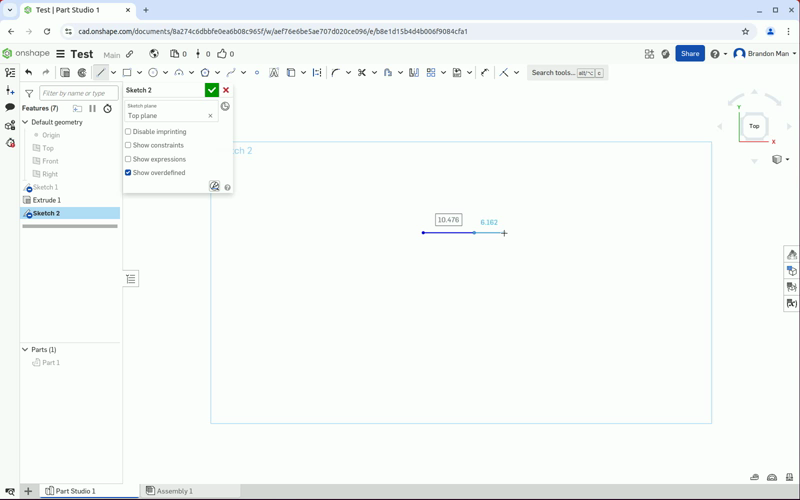
mouse_move(474, 206)
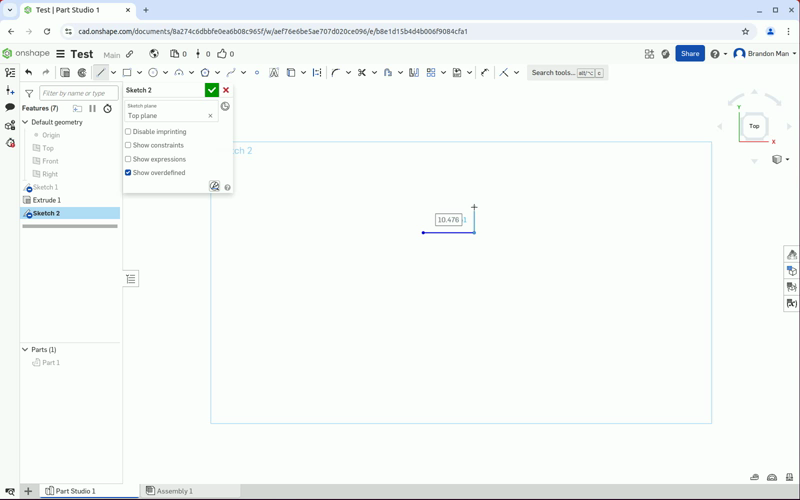
click(474, 206)
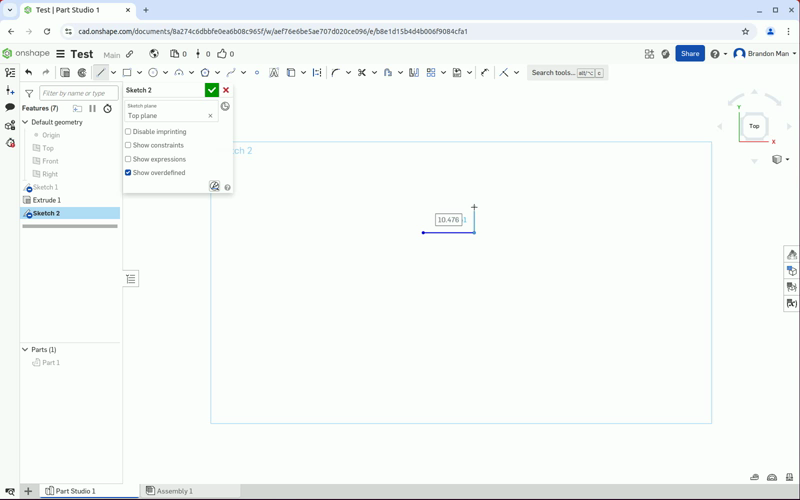
key_up(shift)
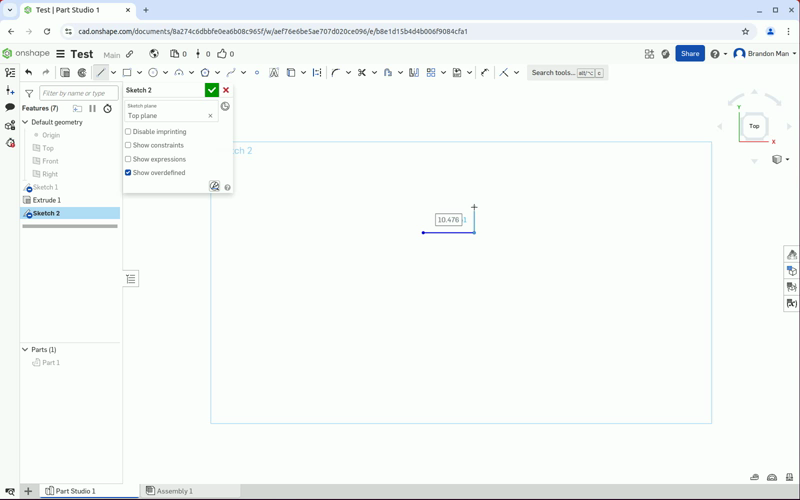
key_down(shift)
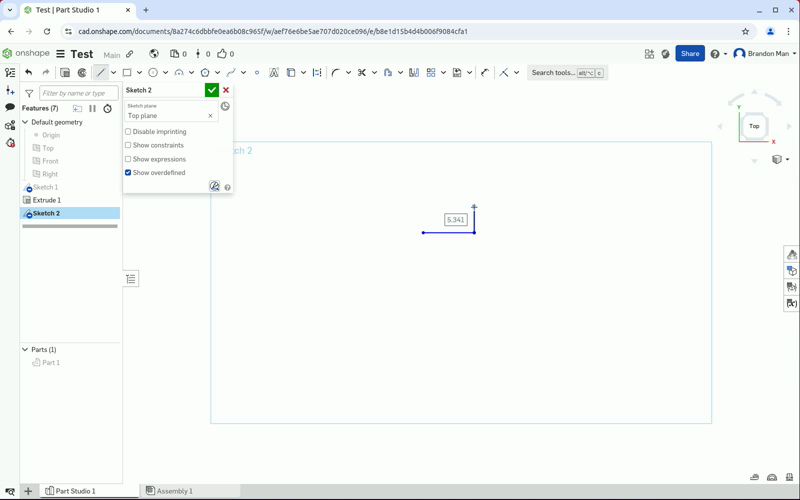
mouse_move(504, 206)
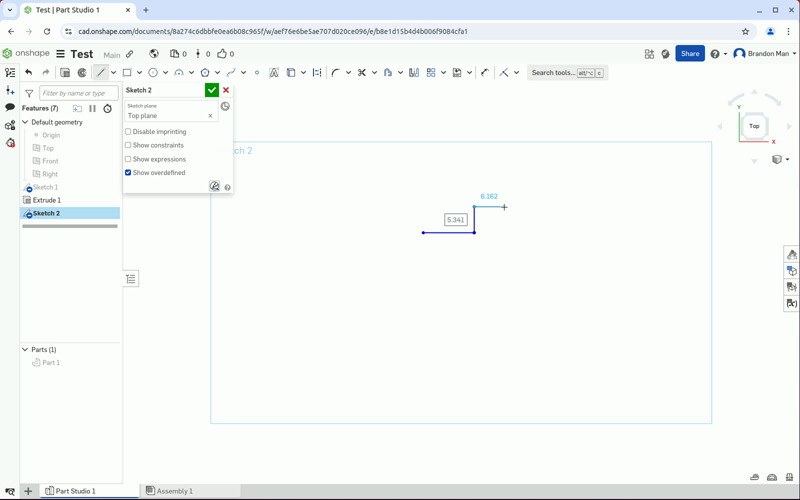
mouse_move(423, 206)
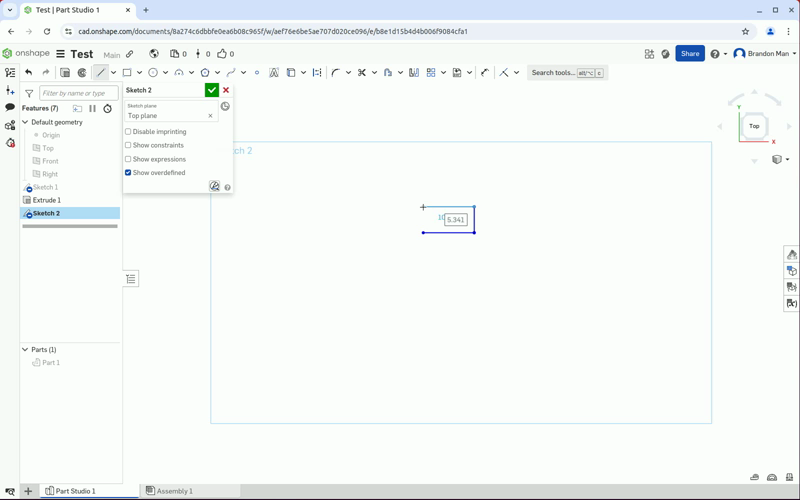
click(423, 206)
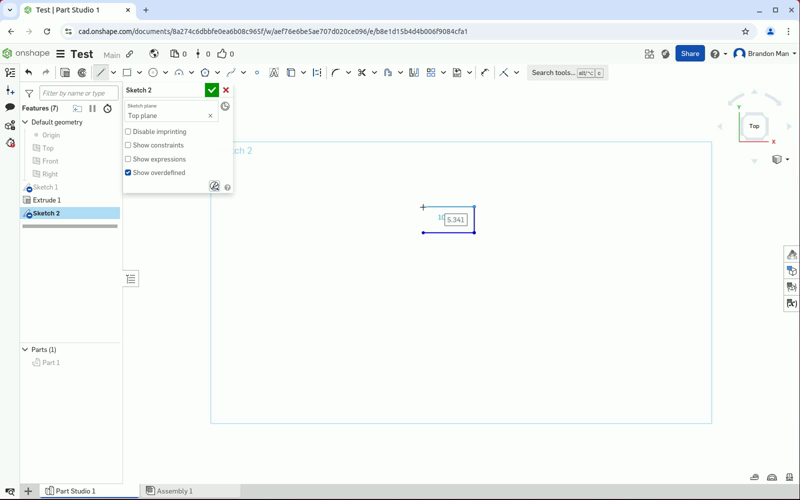
key_up(shift)
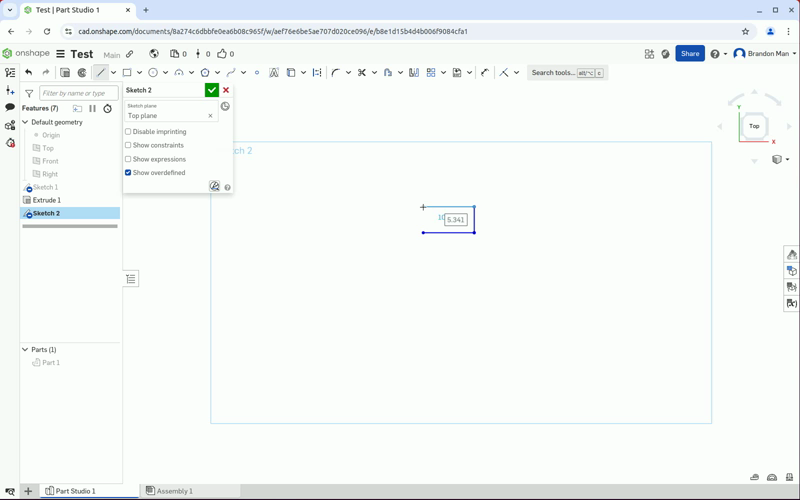
mouse_move(453, 206)
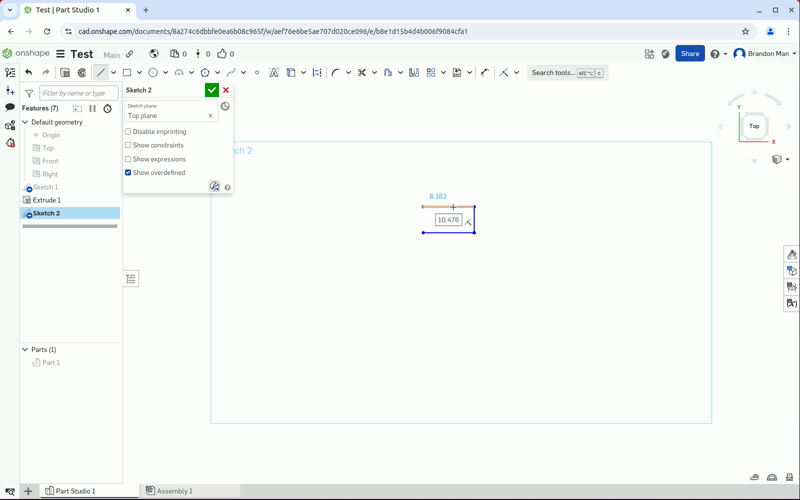
key_down(shift)
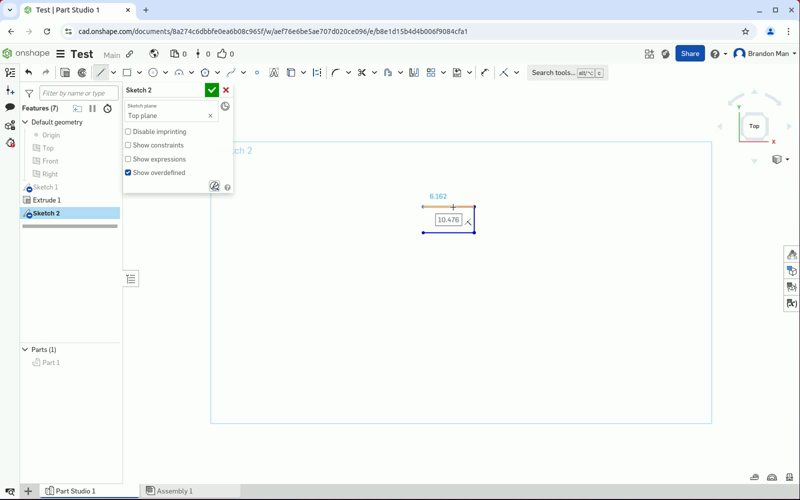
mouse_move(423, 232)
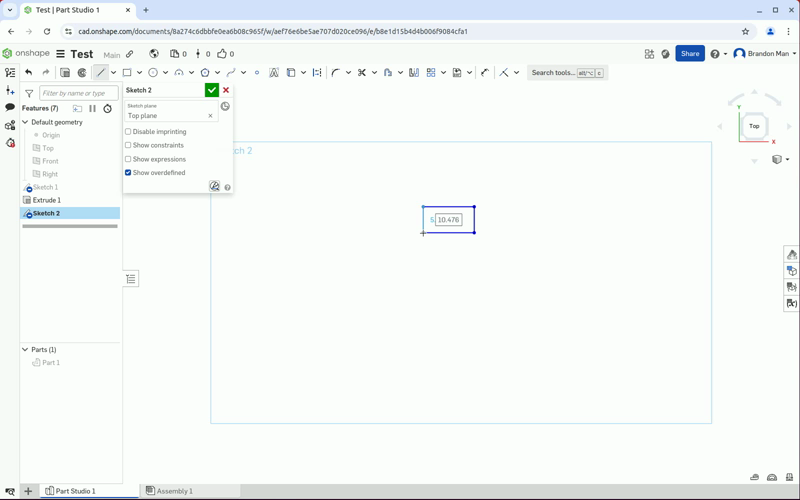
key_up(shift)
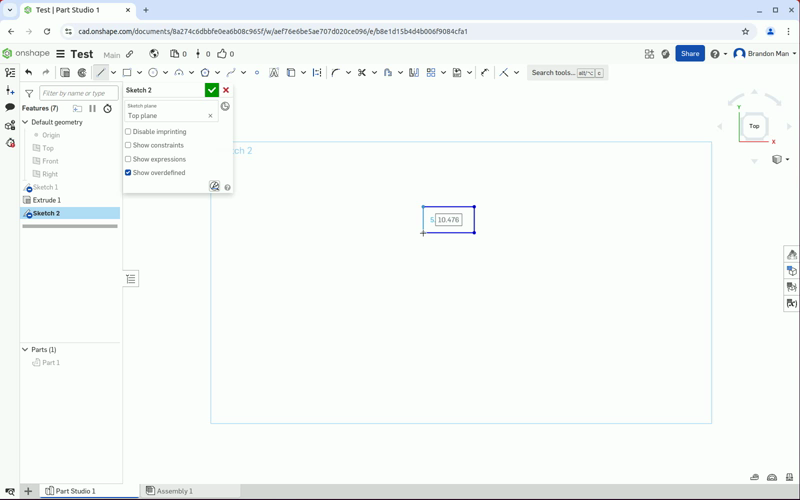
click(423, 232)
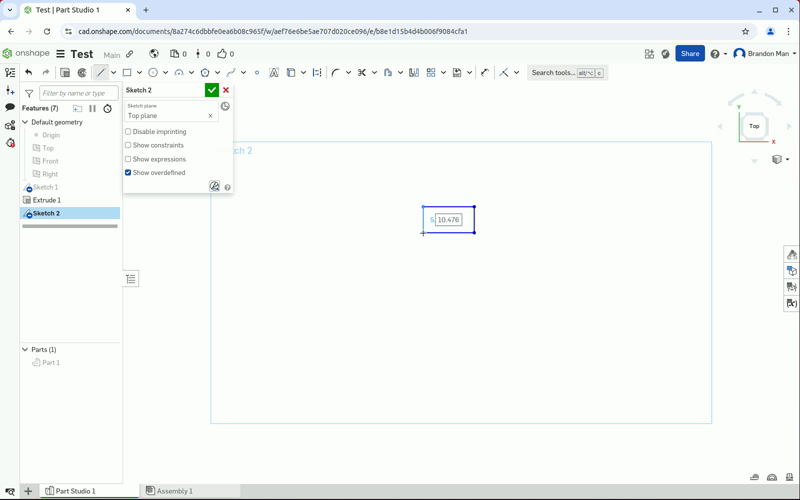
key(esc)
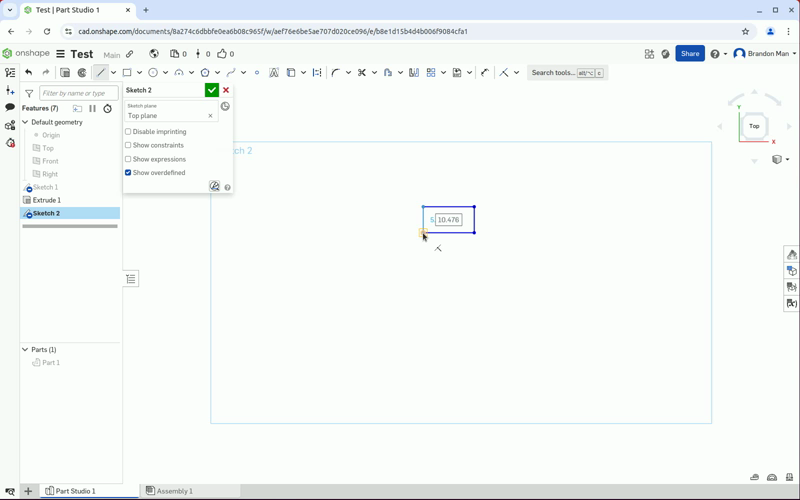
mouse_move(445, 229)
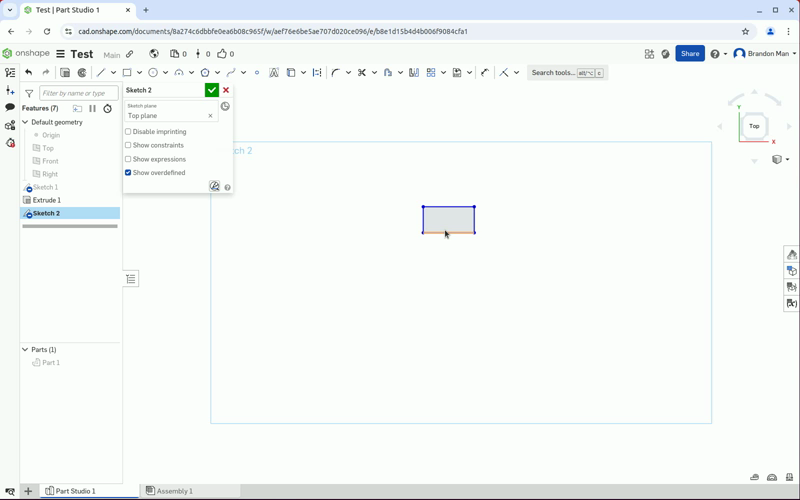
scroll(6)
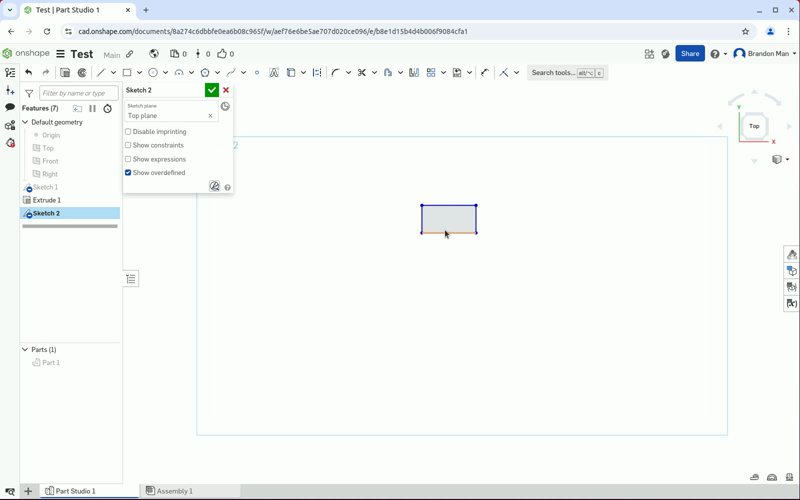
scroll(6)
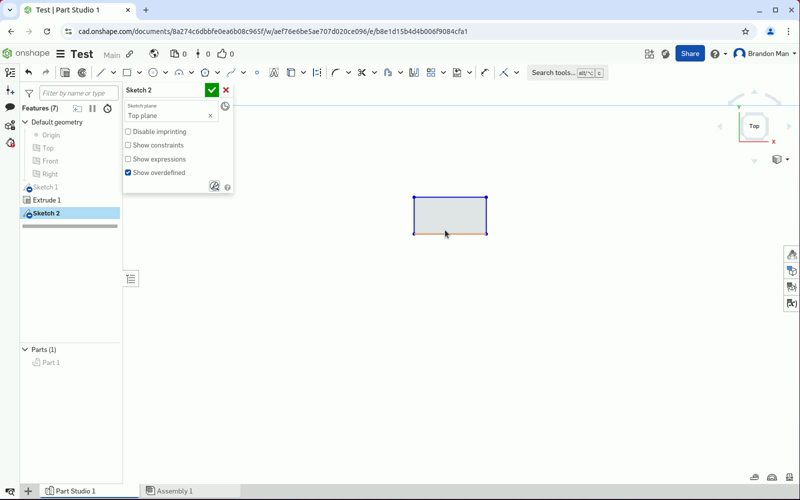
scroll(6)
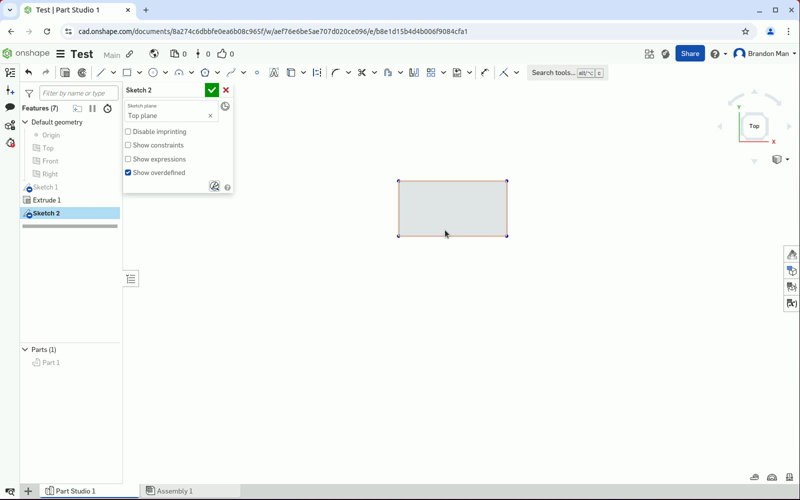
scroll(6)
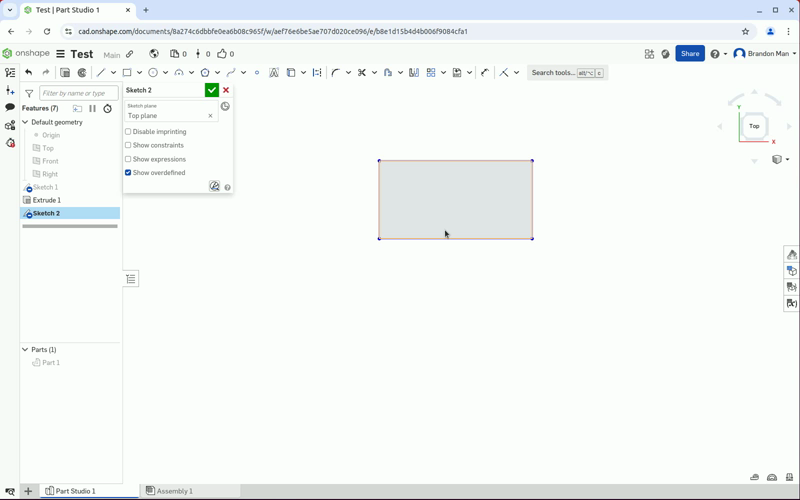
scroll(6)
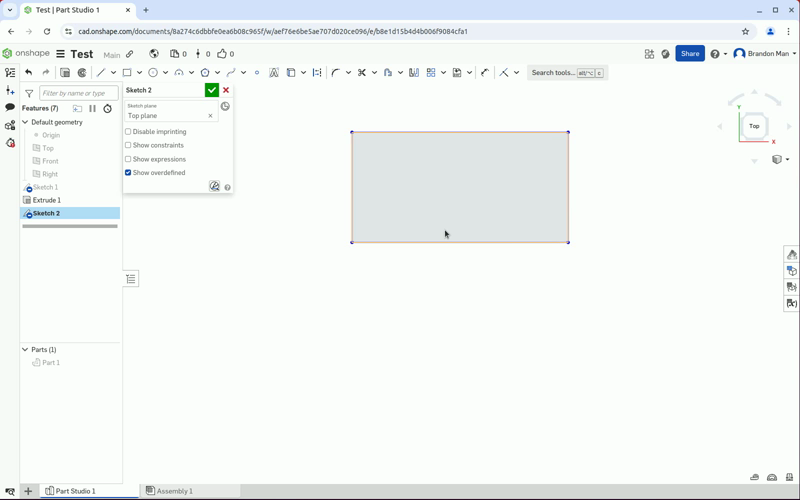
scroll(6)
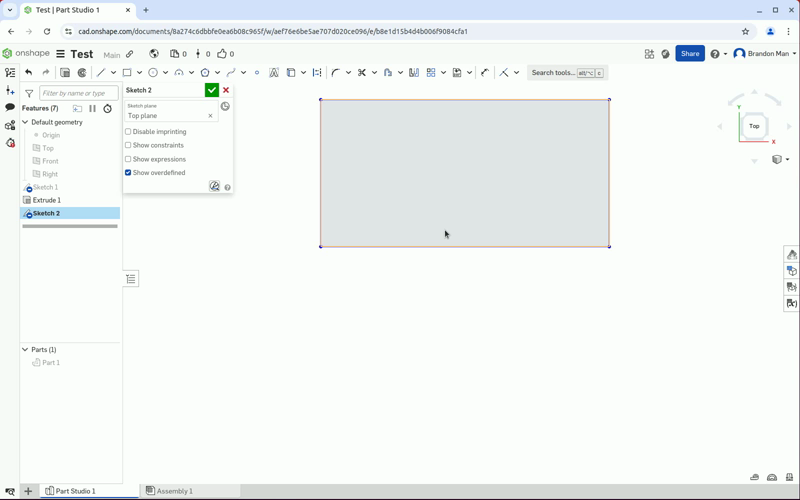
scroll(6)
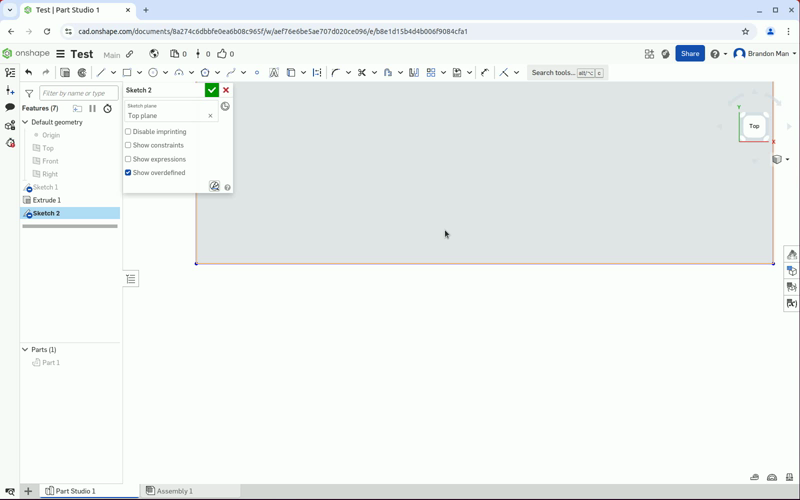
click(445, 229)
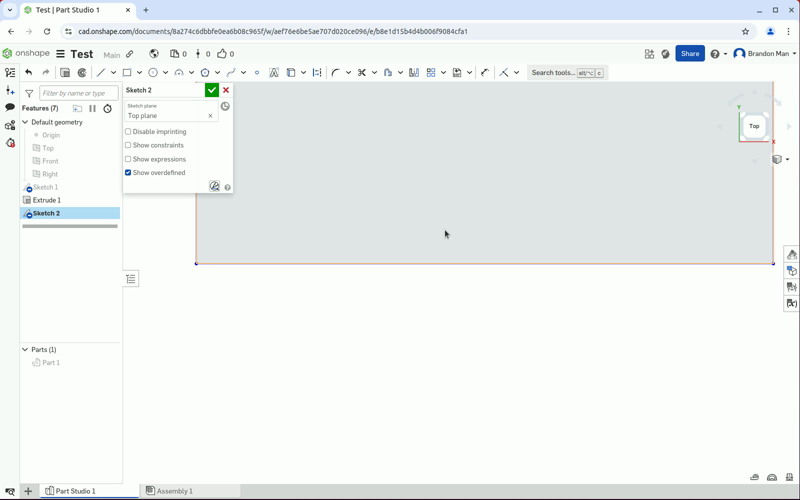
scroll(-6)
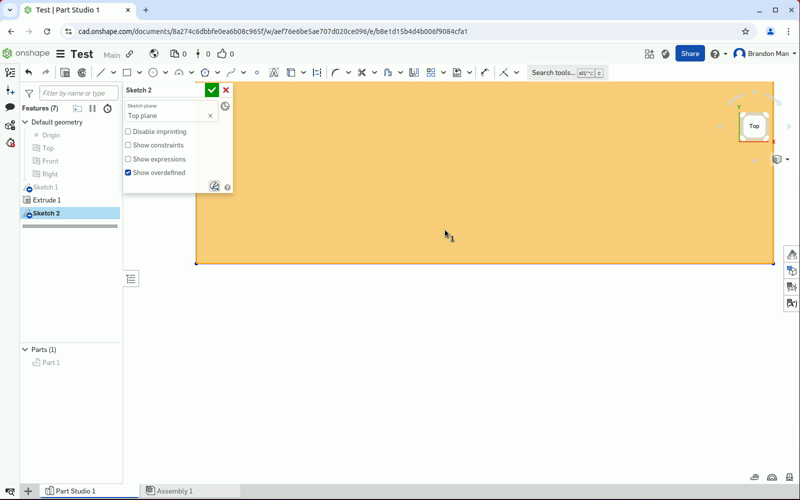
scroll(-6)
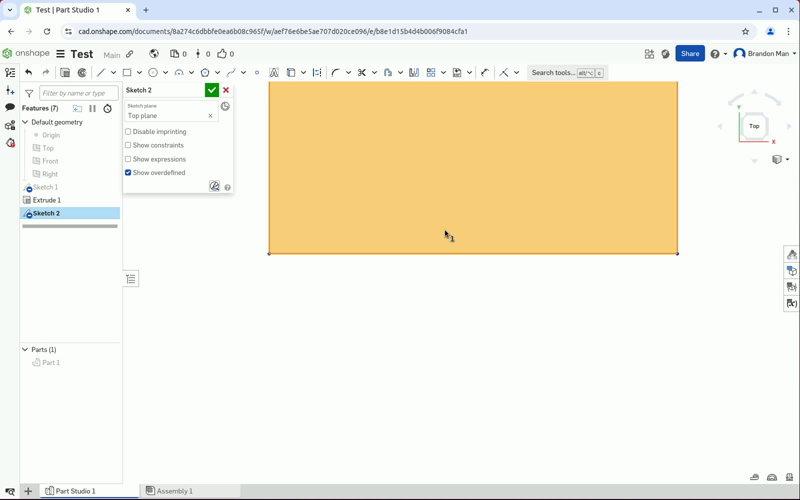
scroll(-6)
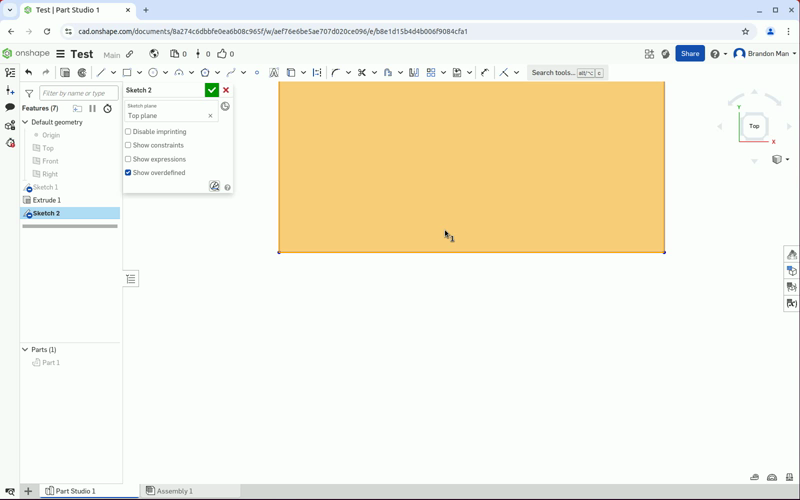
scroll(-6)
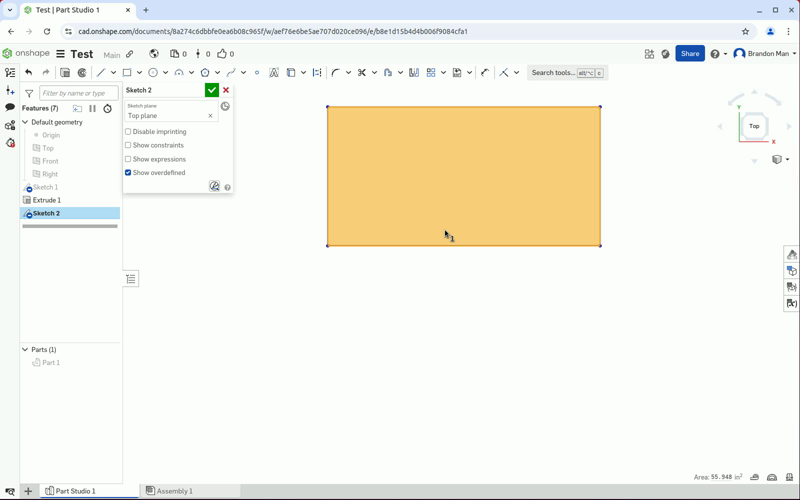
scroll(-6)
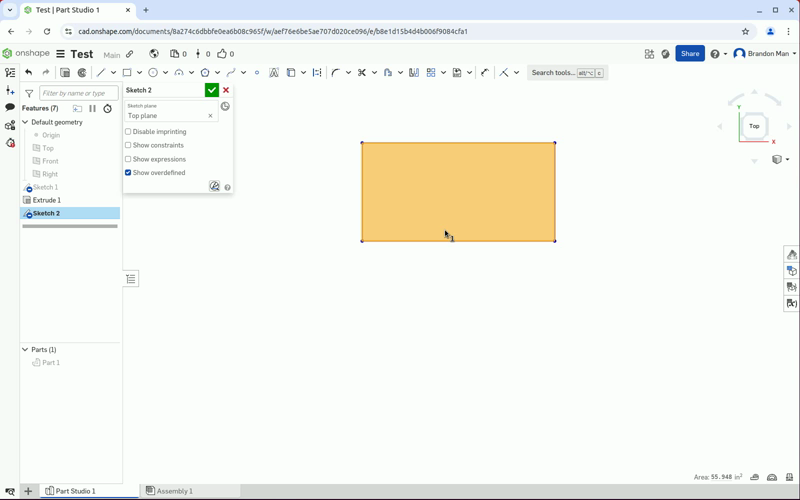
scroll(-6)
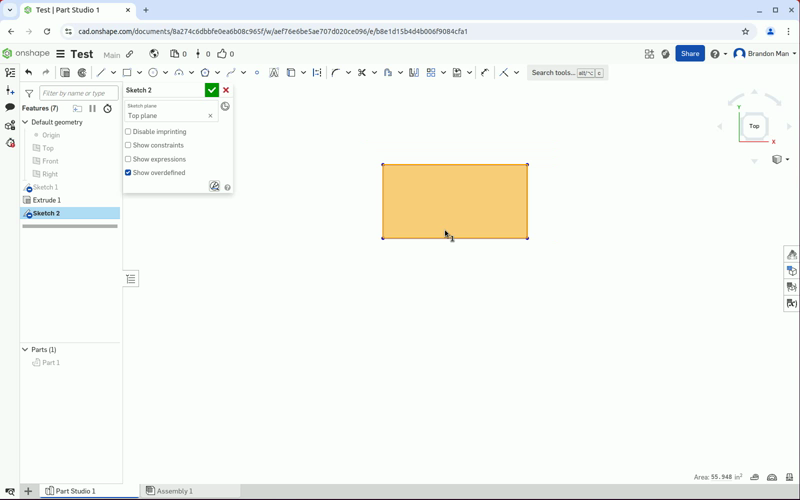
scroll(-6)
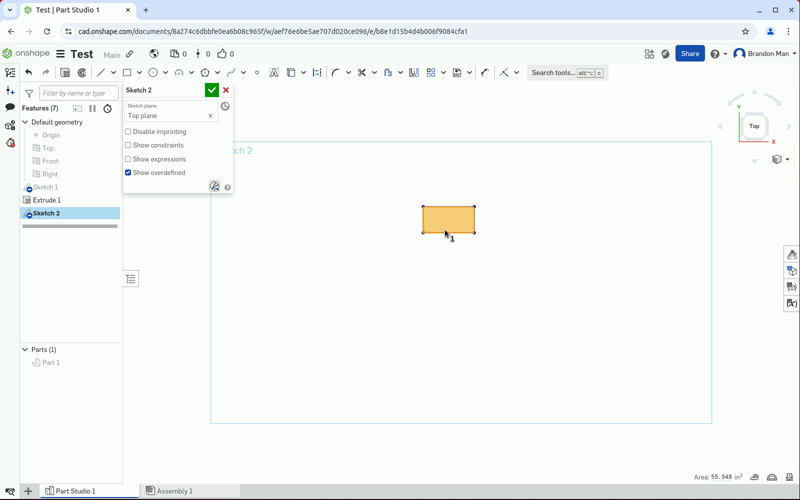
mouse_move(73, 352)
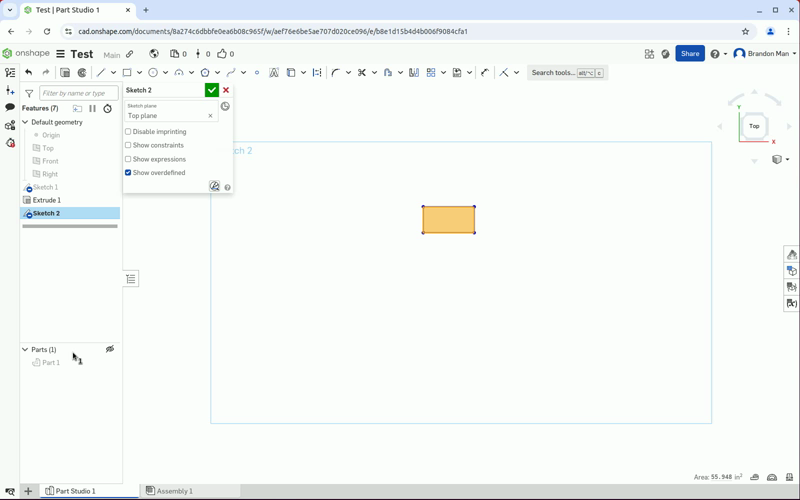
key(shift+y)
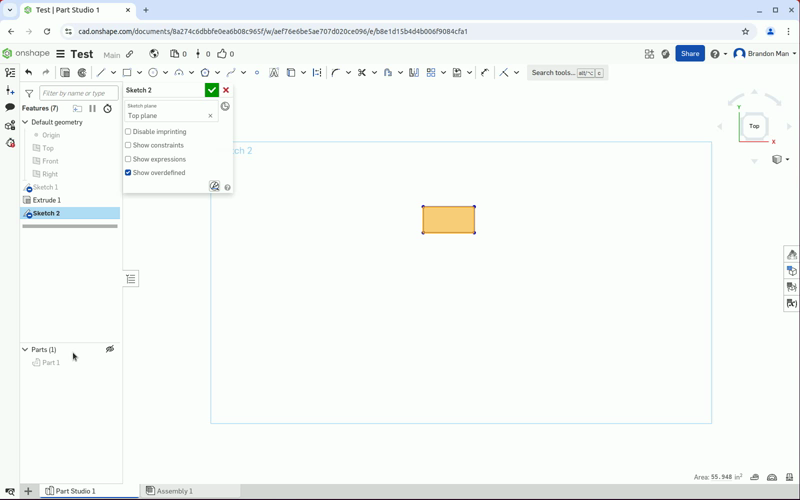
key(shift+e)
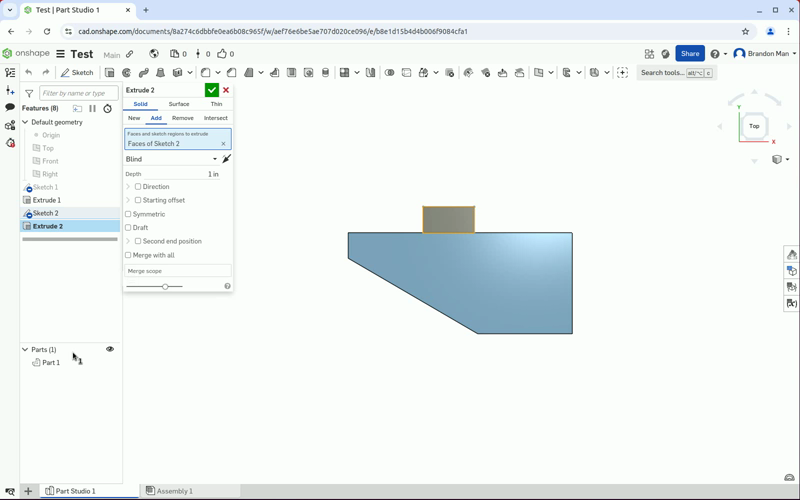
mouse_move(143, 106)
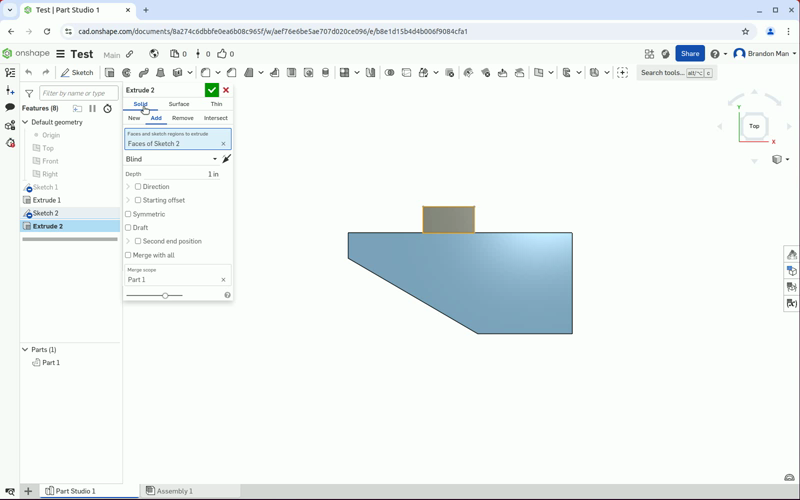
click(143, 106)
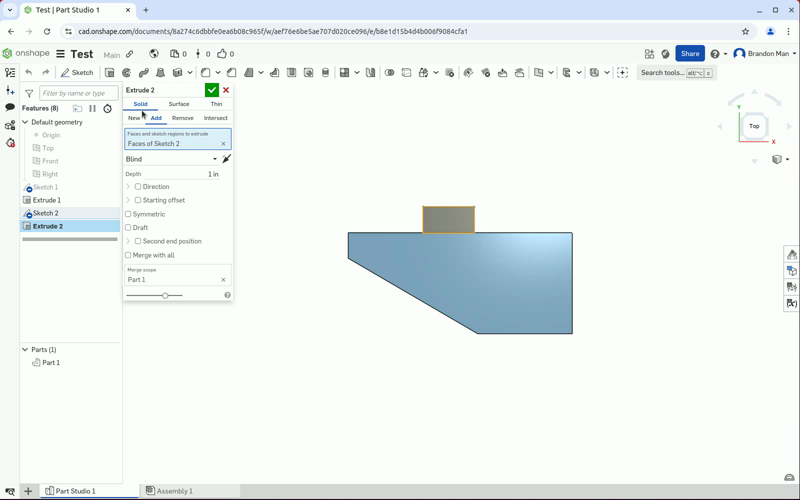
mouse_move(137, 120)
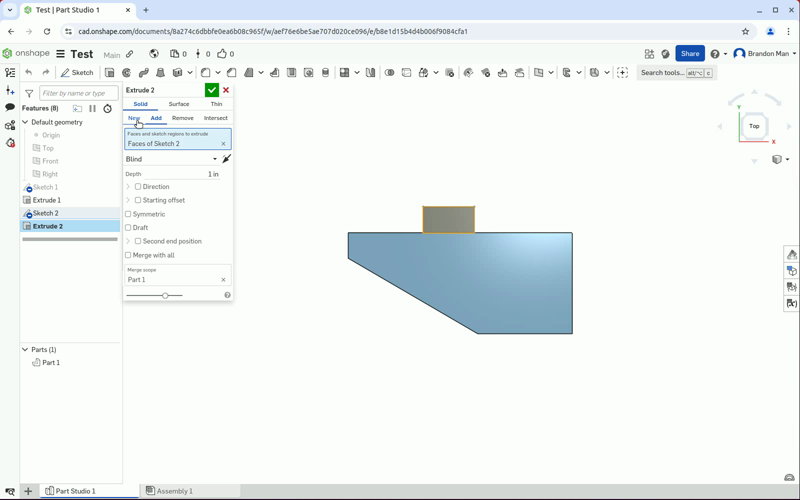
click(137, 120)
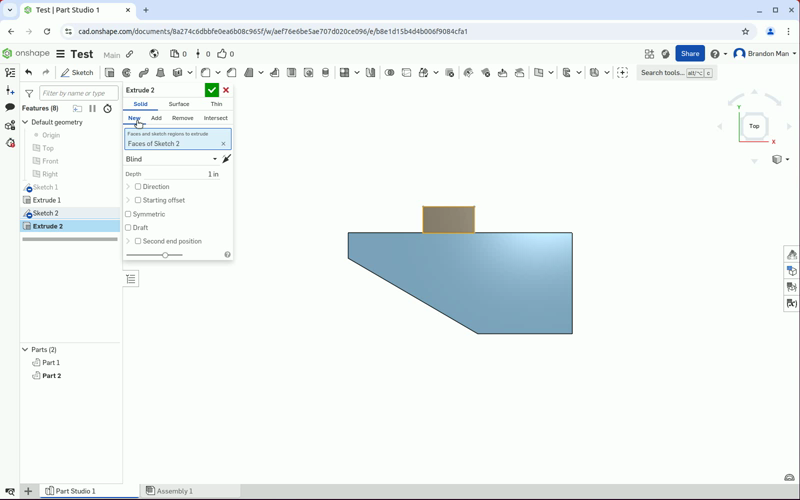
key(tab, 4)
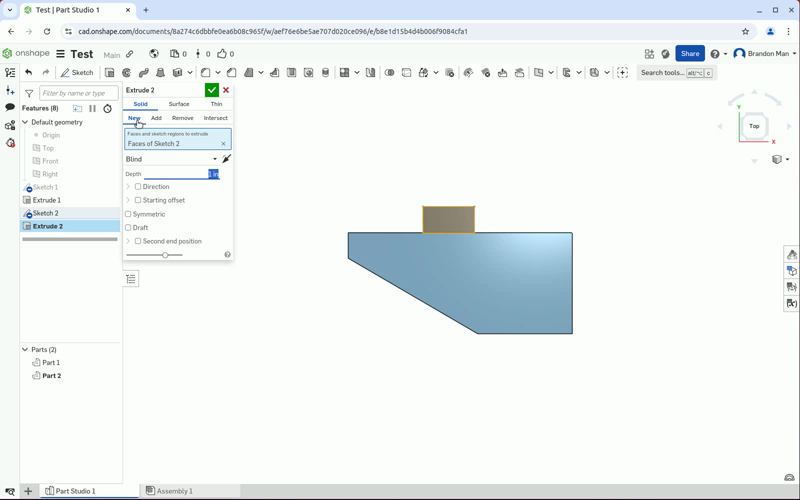
text(5.055)
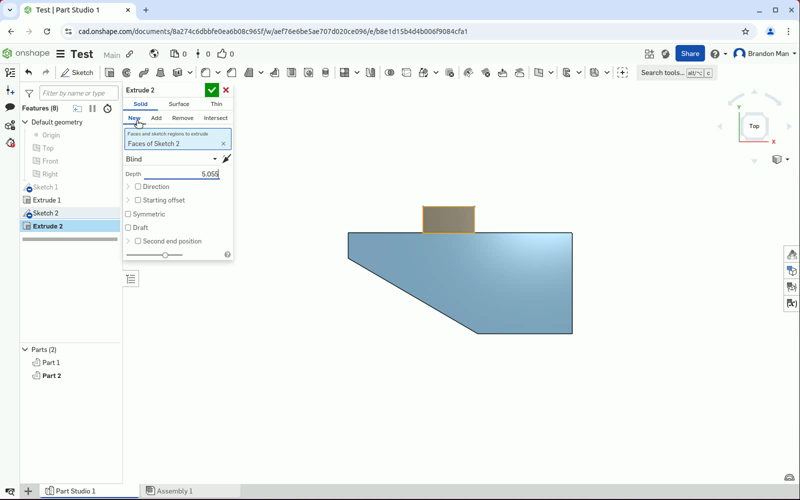
key(enter)
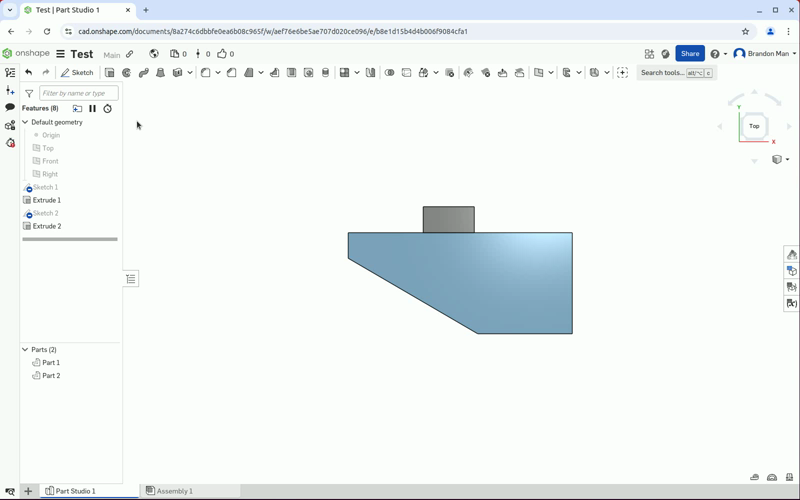
key(shift+h)
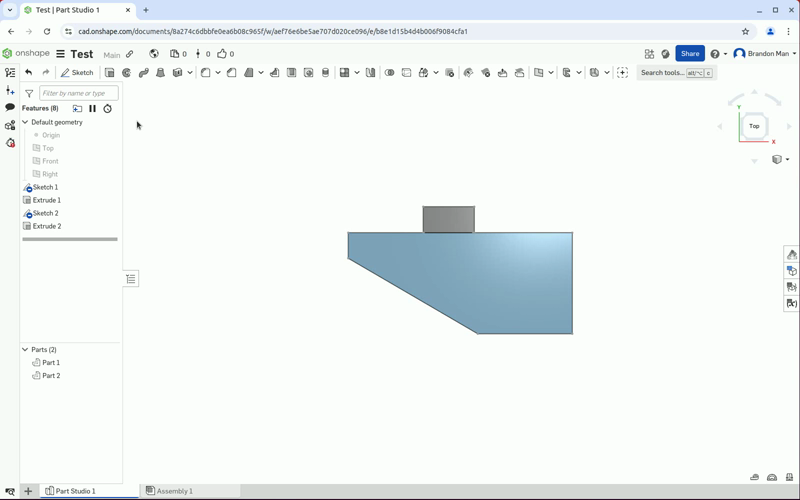
key(shift+h)
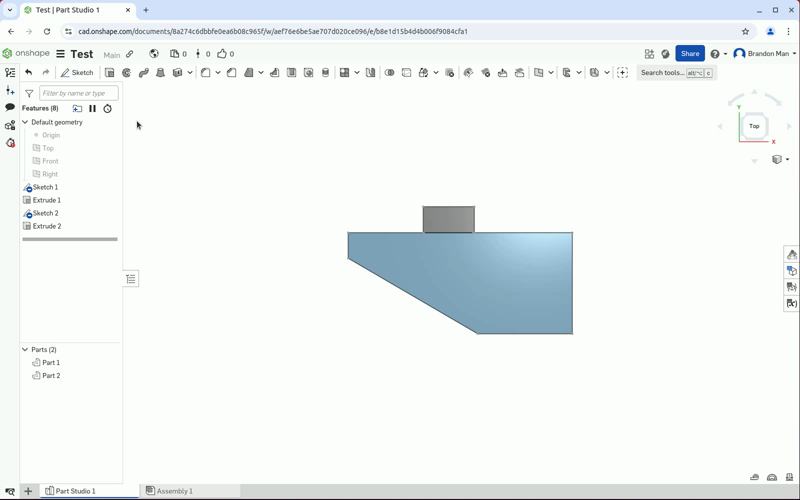
key(shift+7)
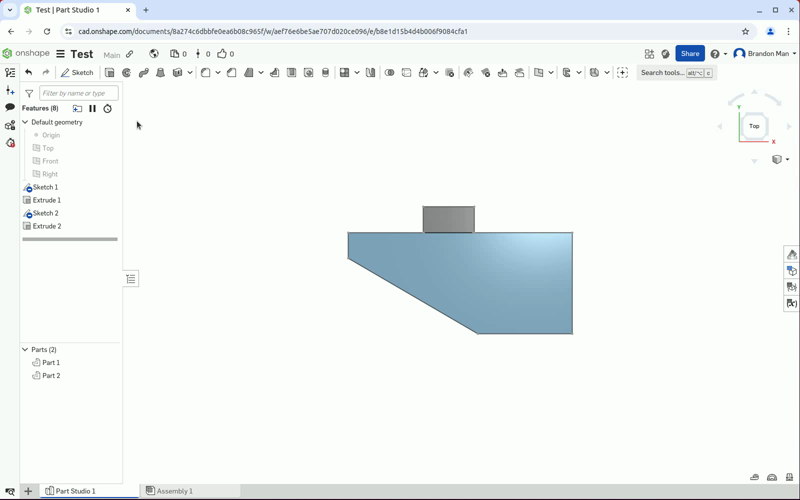
key(up, 3)
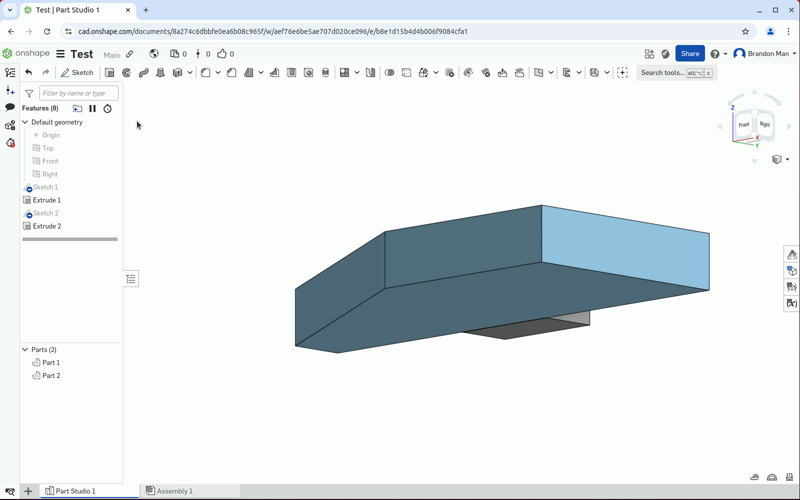
key(left, 3)
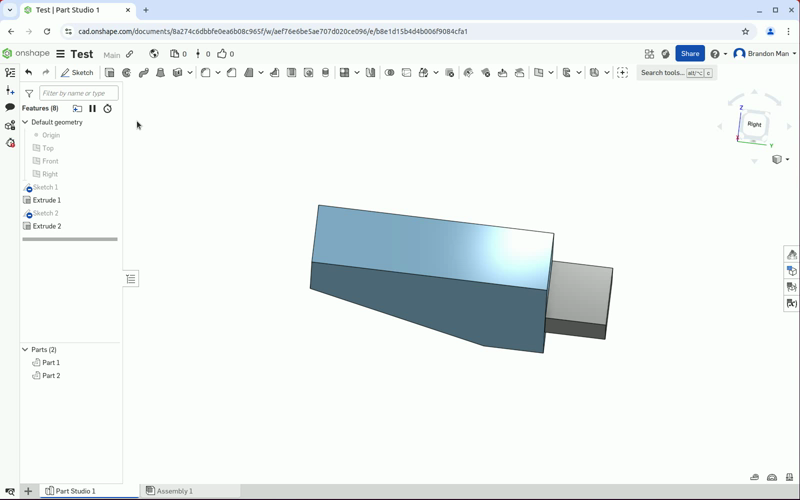
key(right, 3)
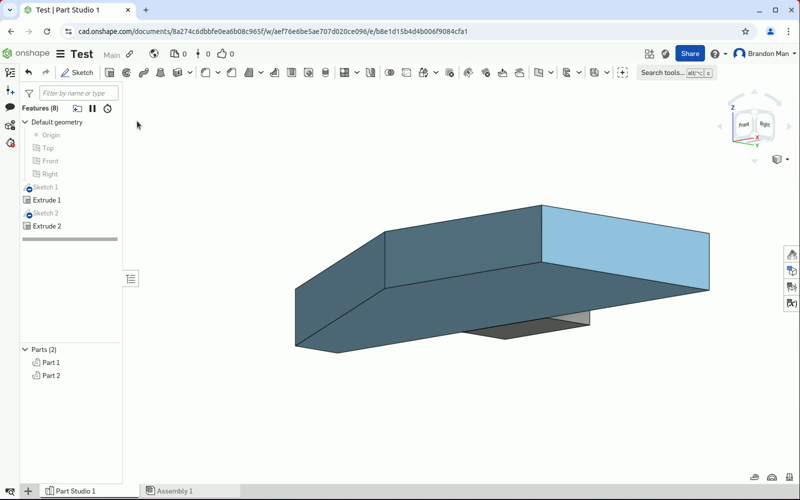
key(down, 3)
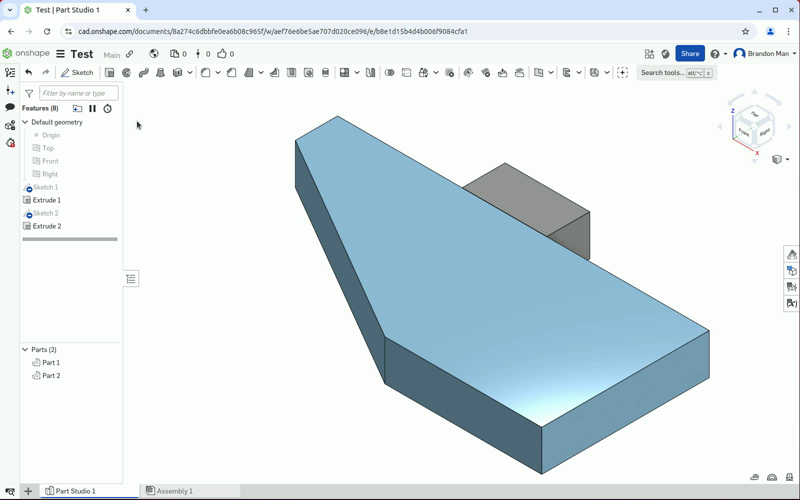
mouse_move(73, 189)
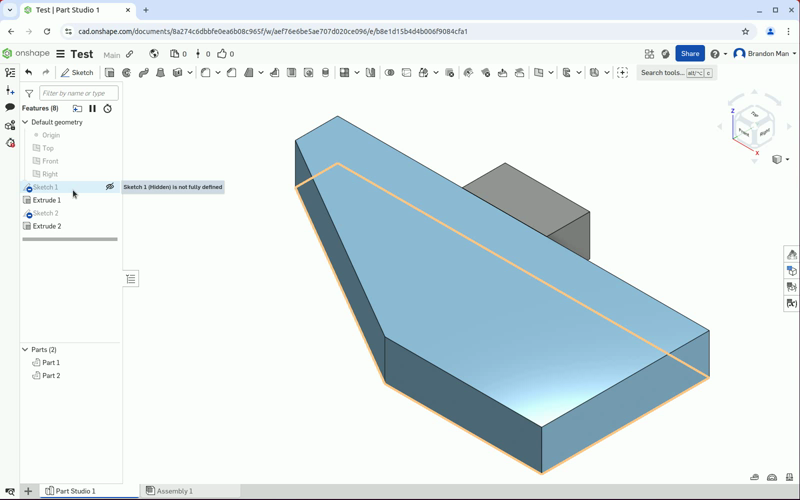
click(73, 189)